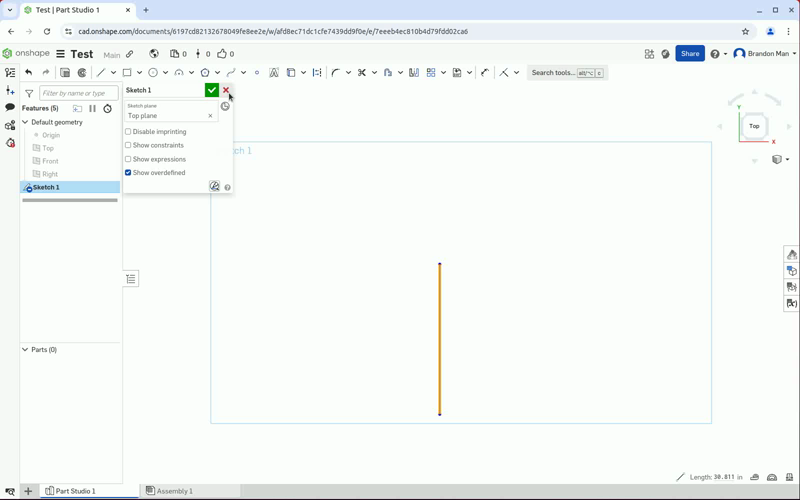
key(shift+h)
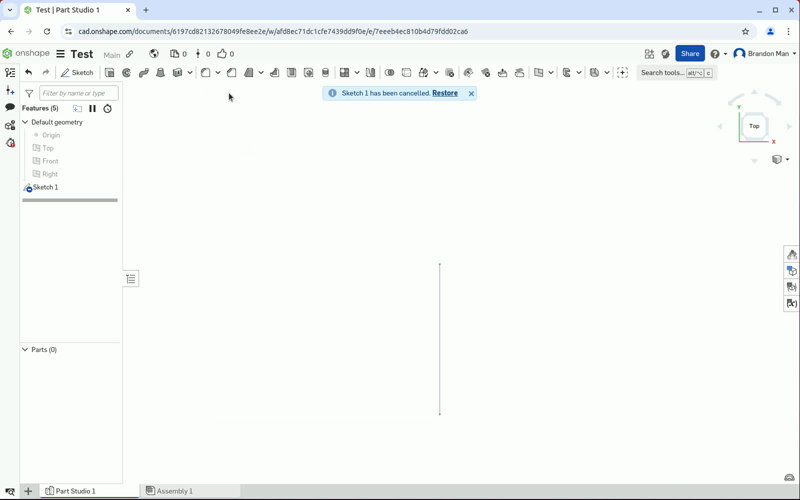
key(shift+s)
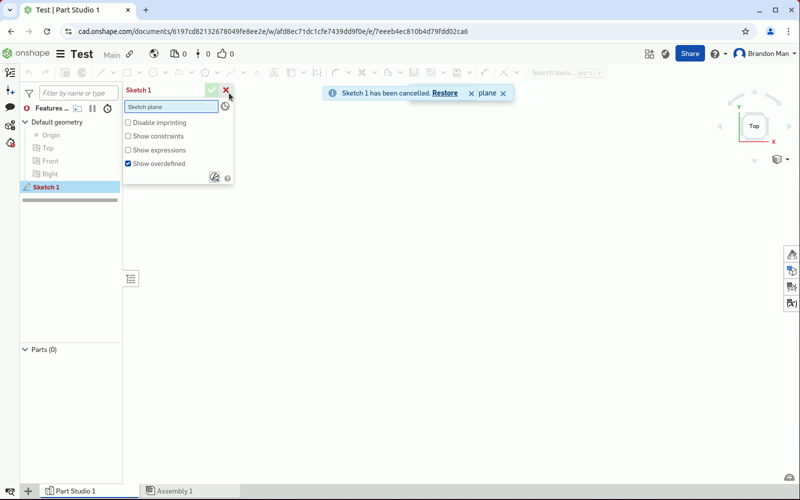
mouse_move(73, 150)
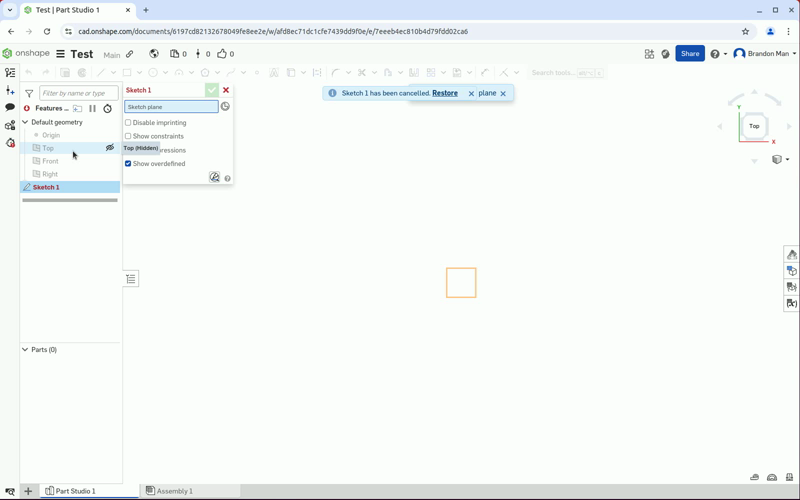
click(73, 150)
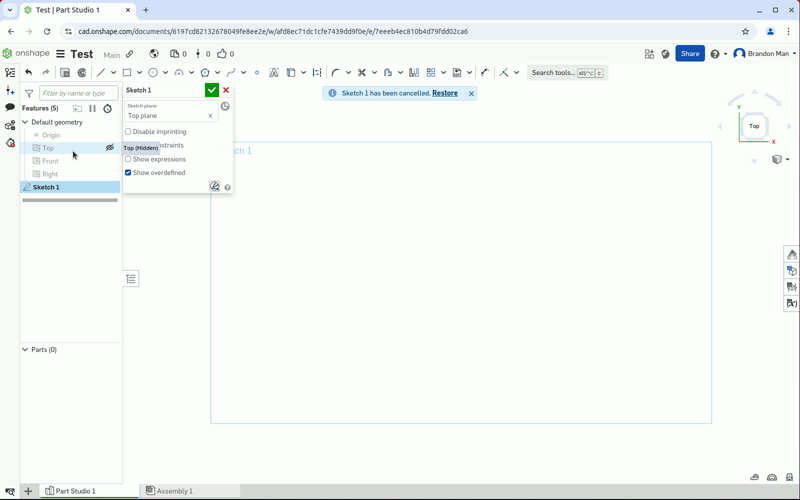
mouse_move(73, 352)
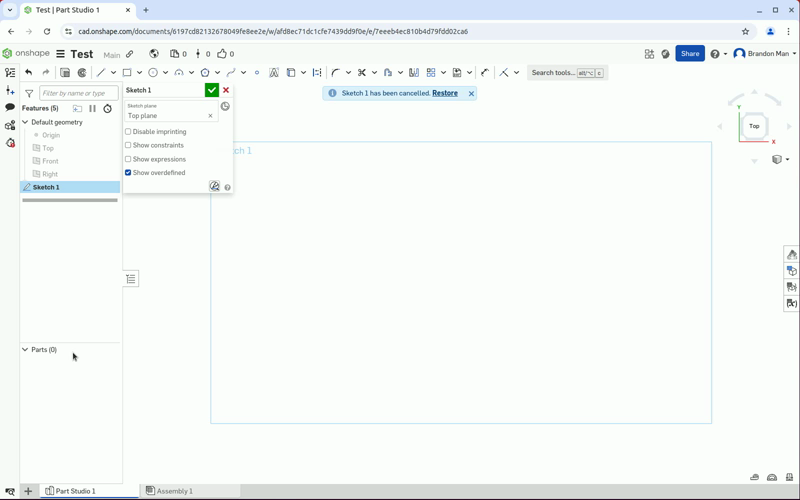
key(y)
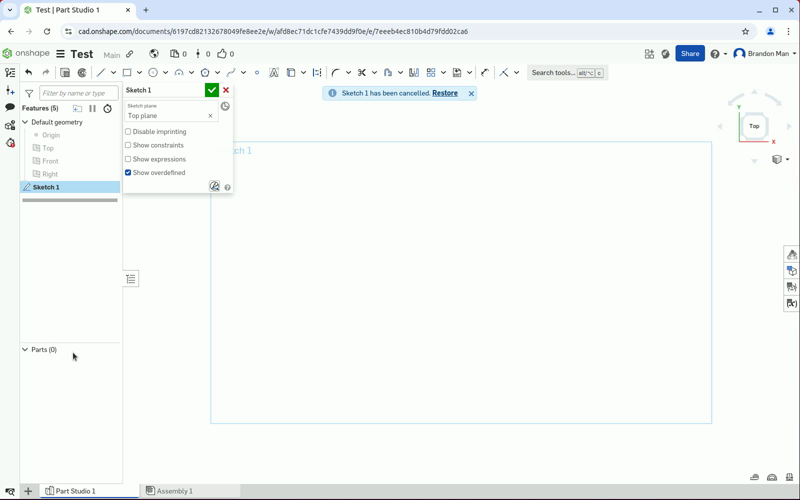
key(l)
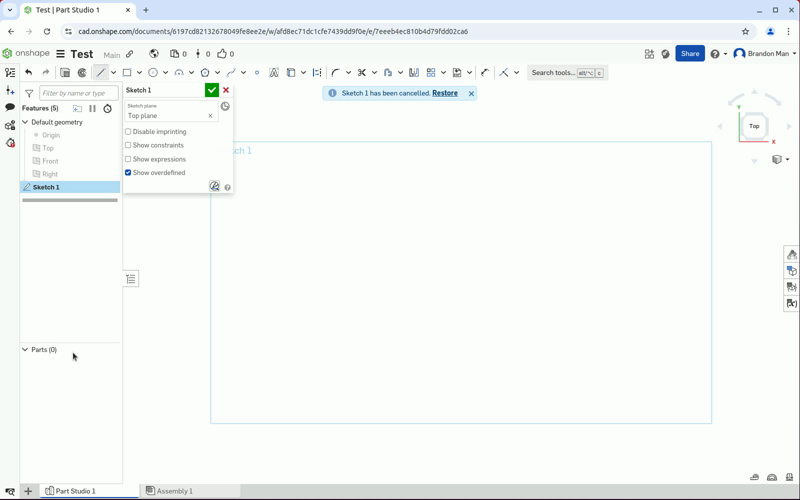
key_down(shift)
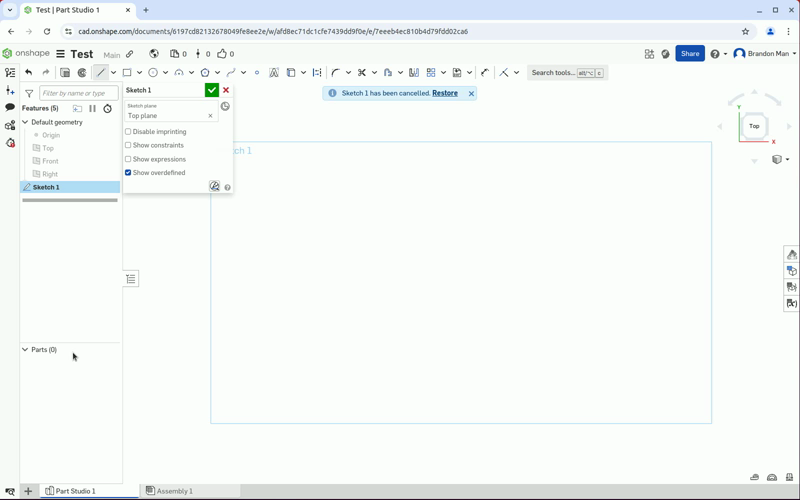
mouse_move(378, 365)
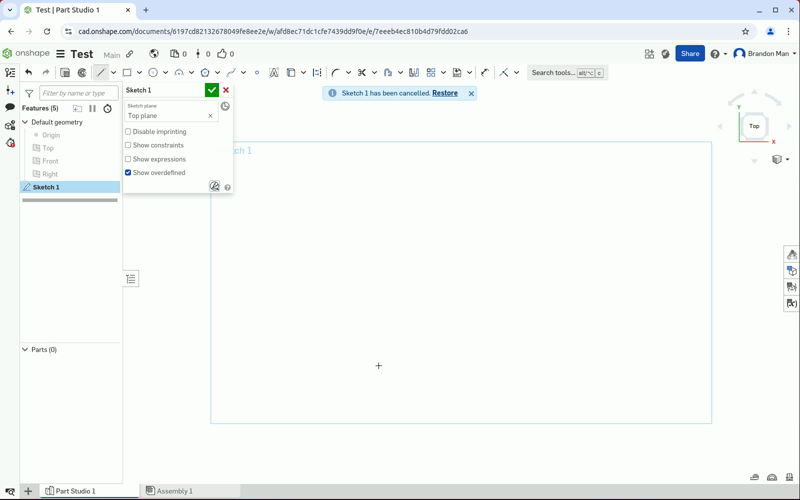
click(378, 365)
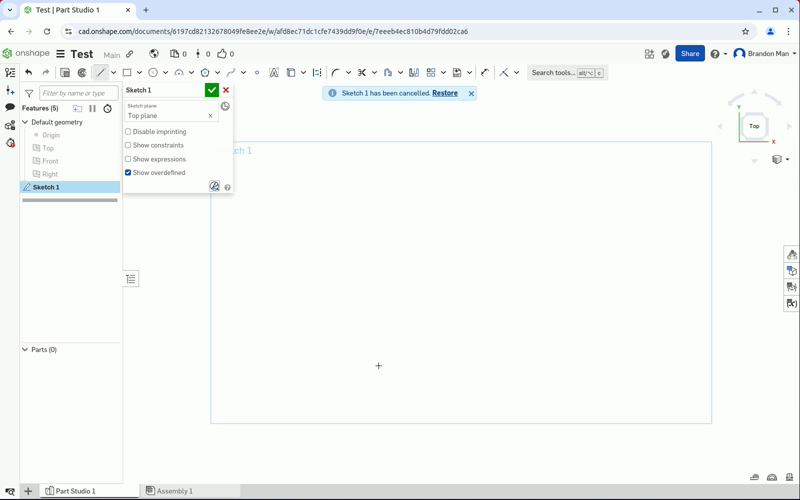
key_up(shift)
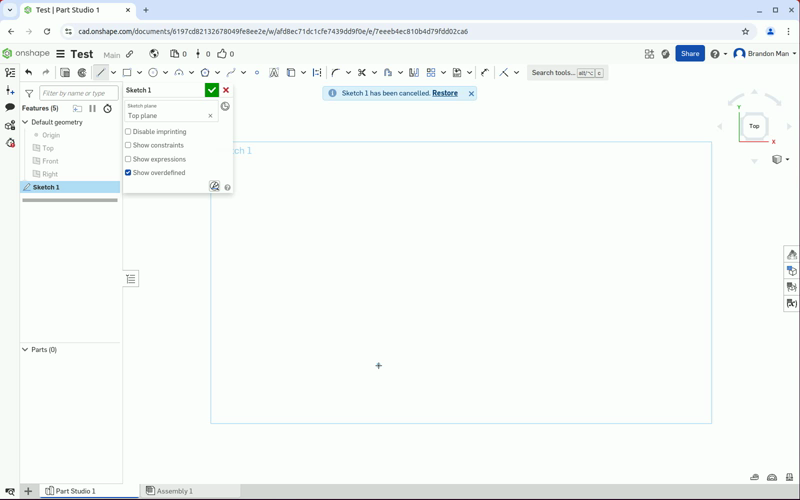
key_down(shift)
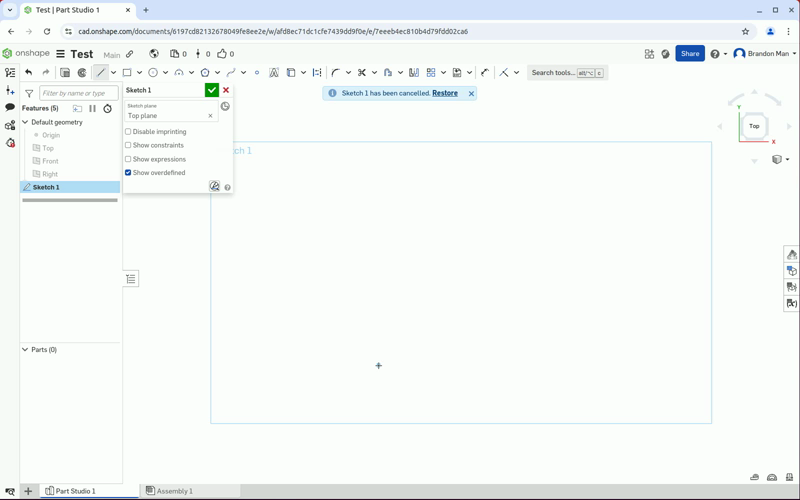
mouse_move(543, 365)
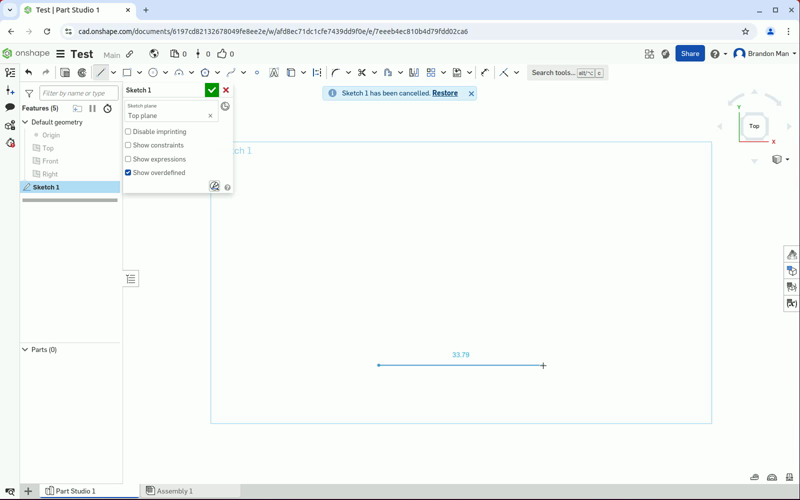
click(543, 365)
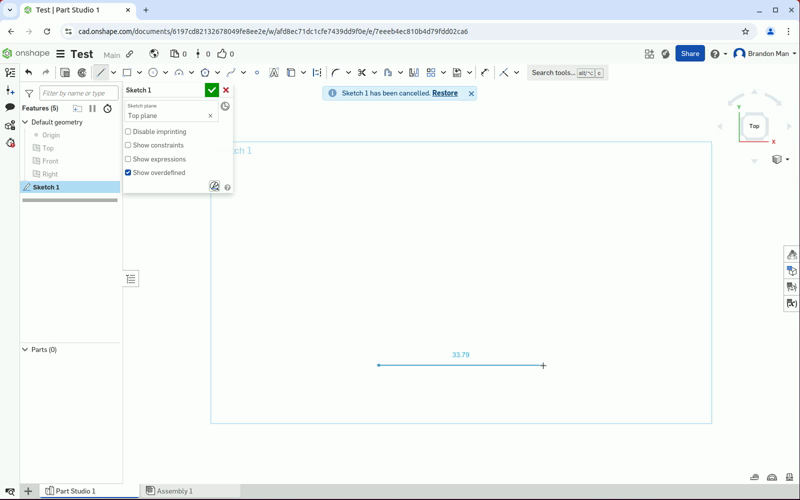
key_up(shift)
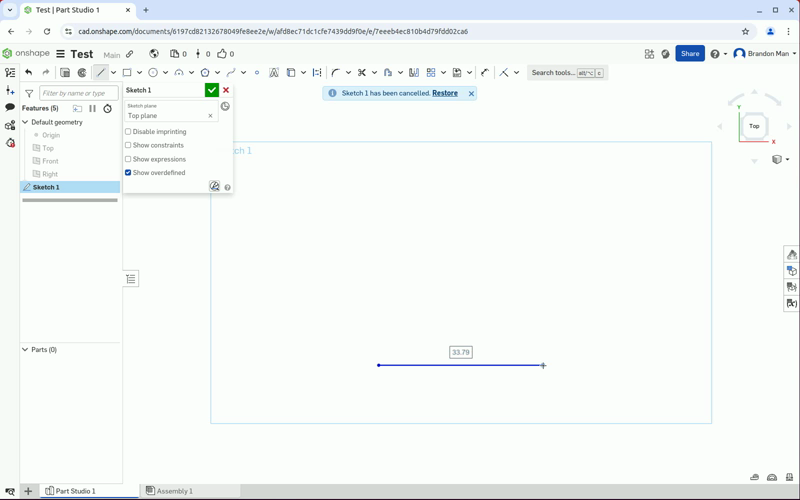
key_down(shift)
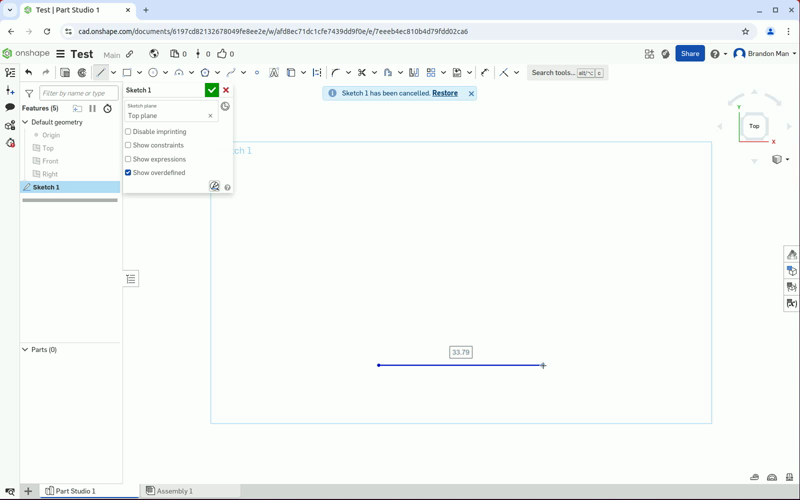
mouse_move(543, 200)
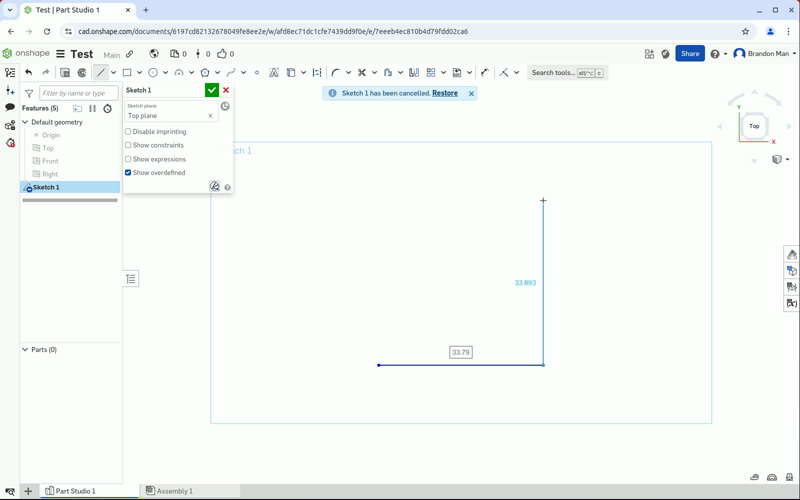
click(543, 200)
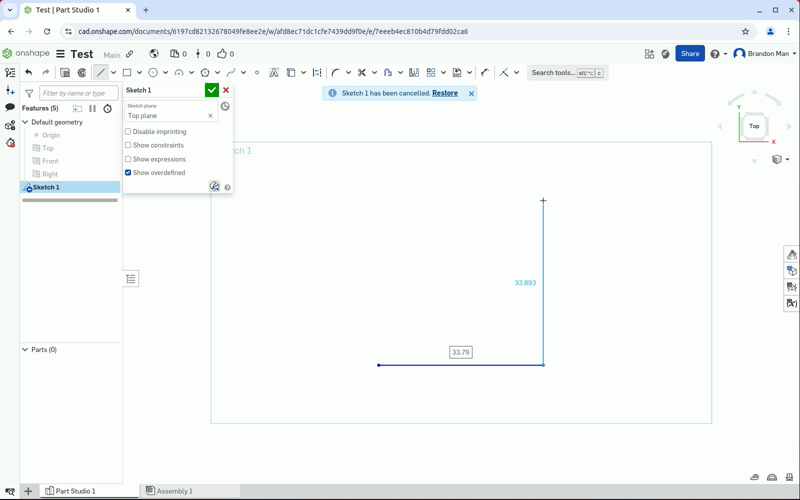
key_up(shift)
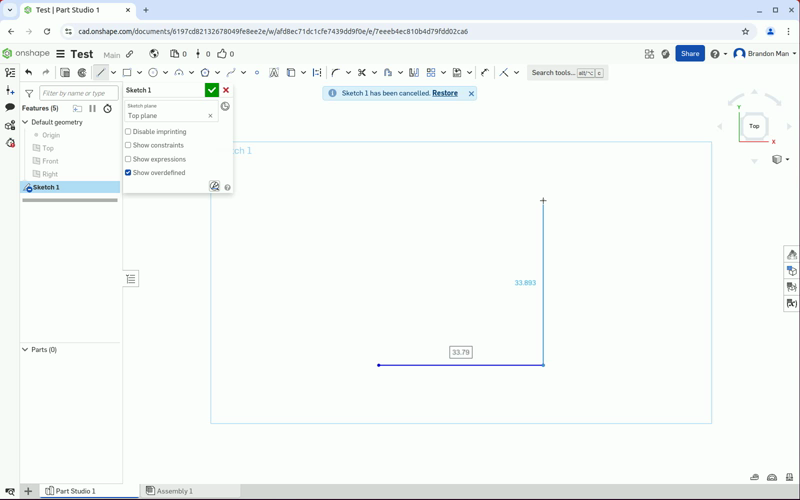
key_down(shift)
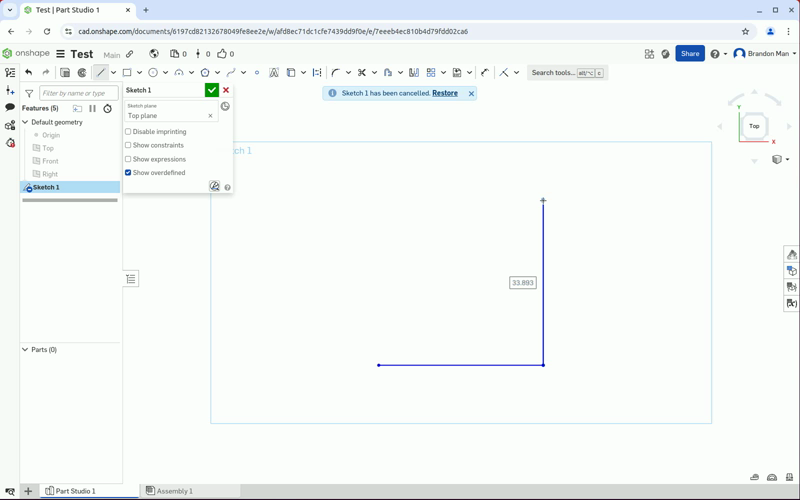
mouse_move(378, 200)
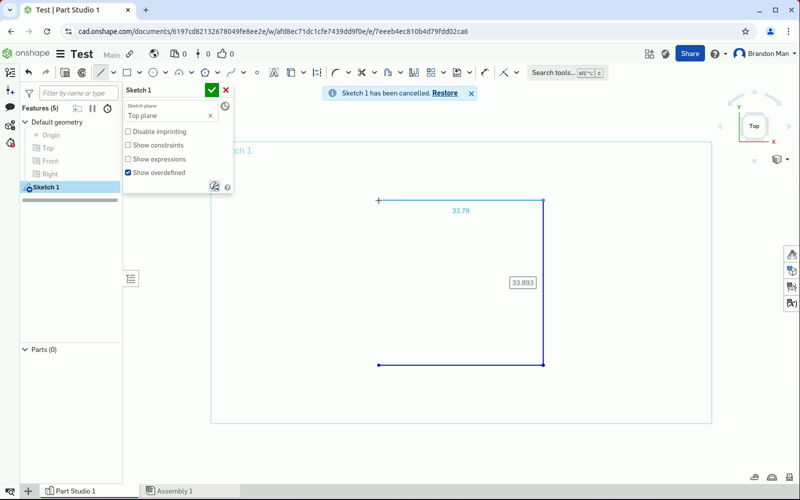
click(378, 200)
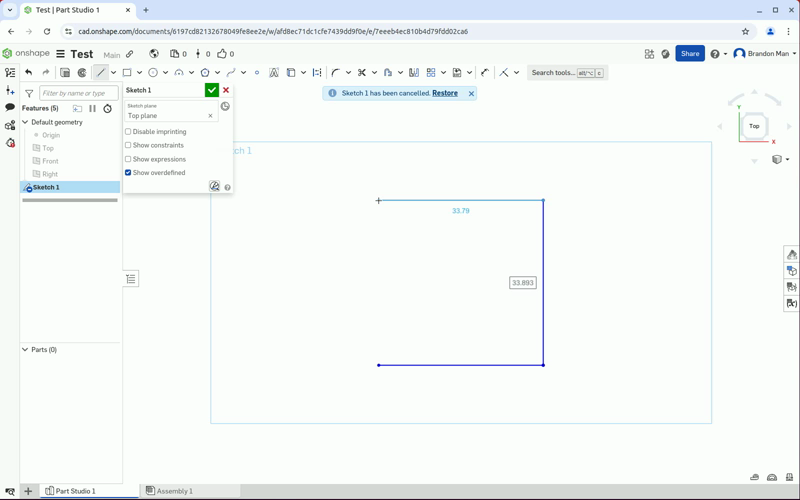
key_up(shift)
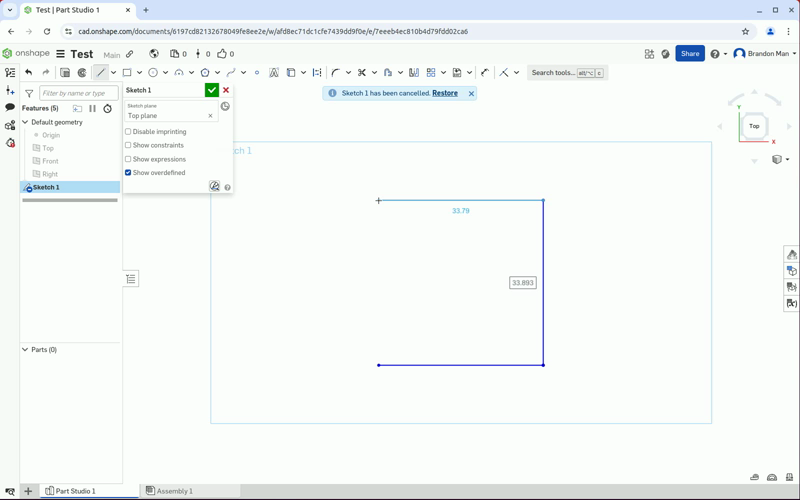
key_down(shift)
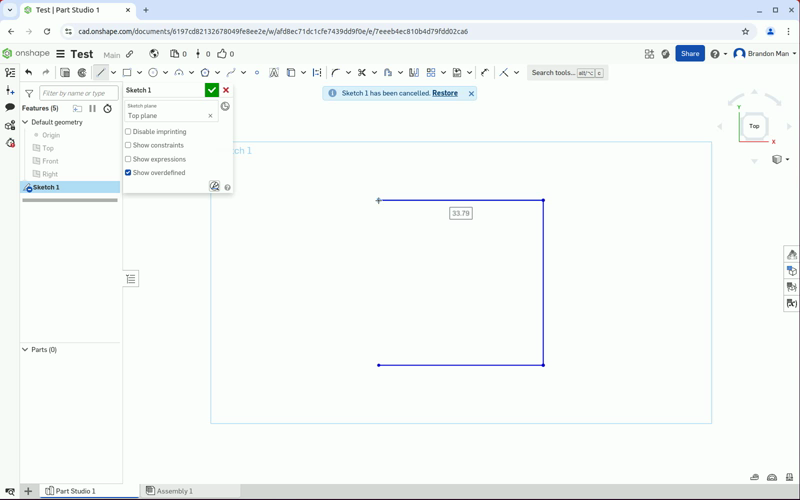
mouse_move(378, 365)
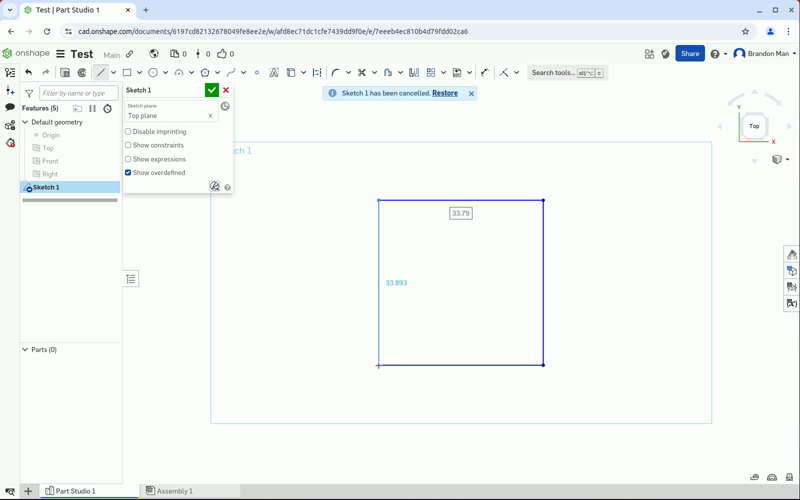
key_up(shift)
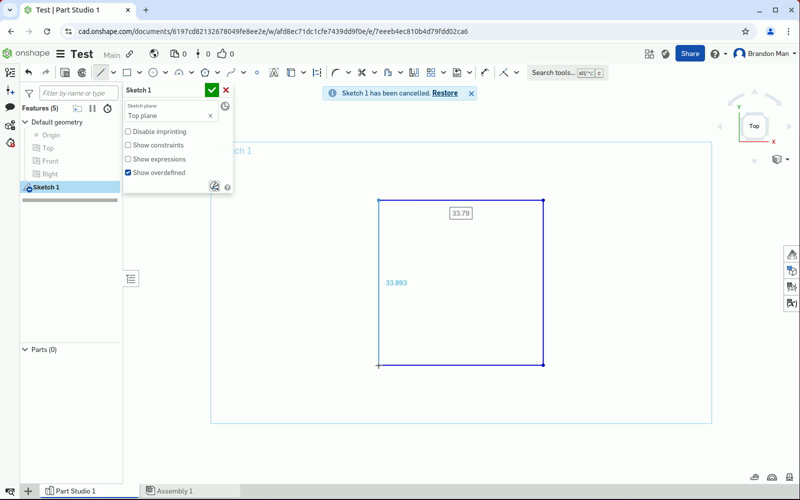
click(378, 365)
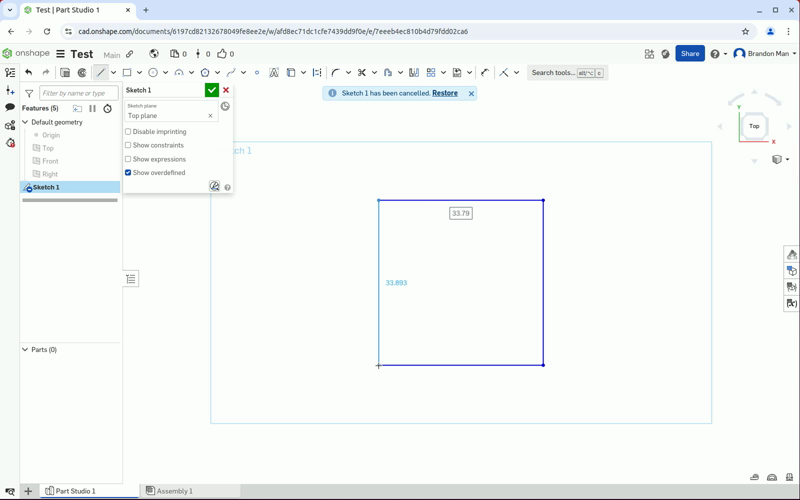
key(esc)
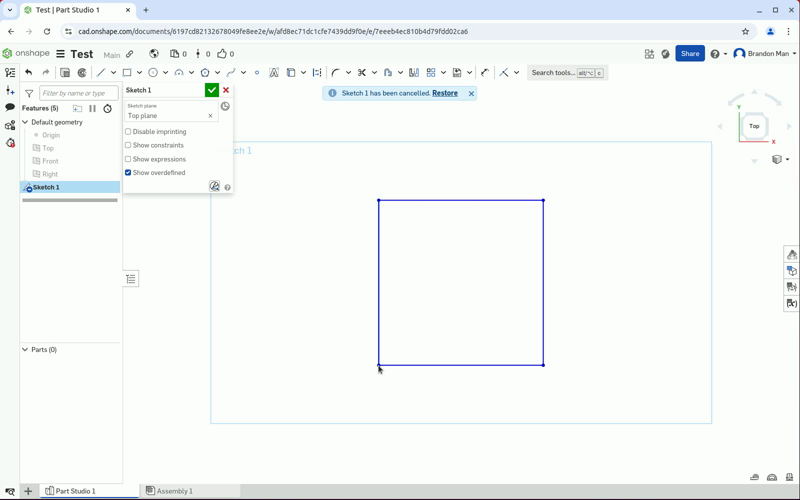
key(l)
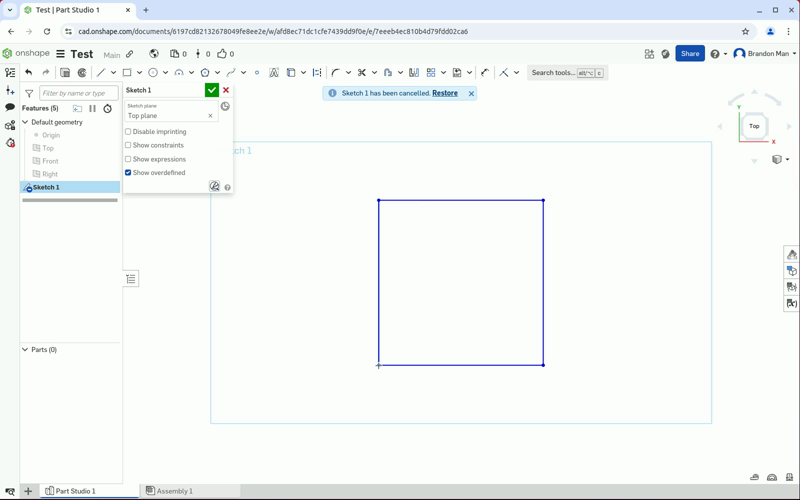
key_down(shift)
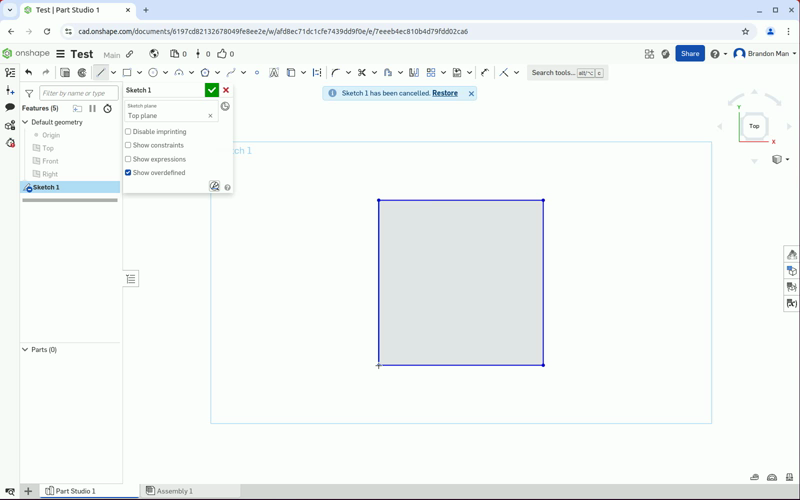
mouse_move(385, 357)
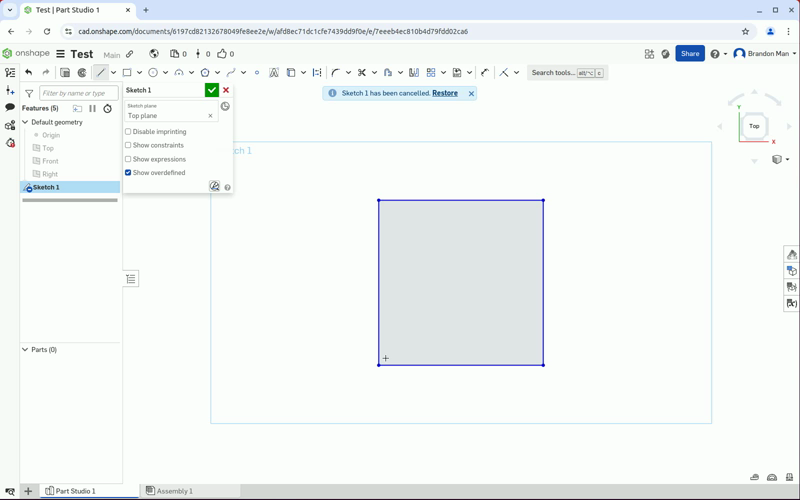
click(385, 357)
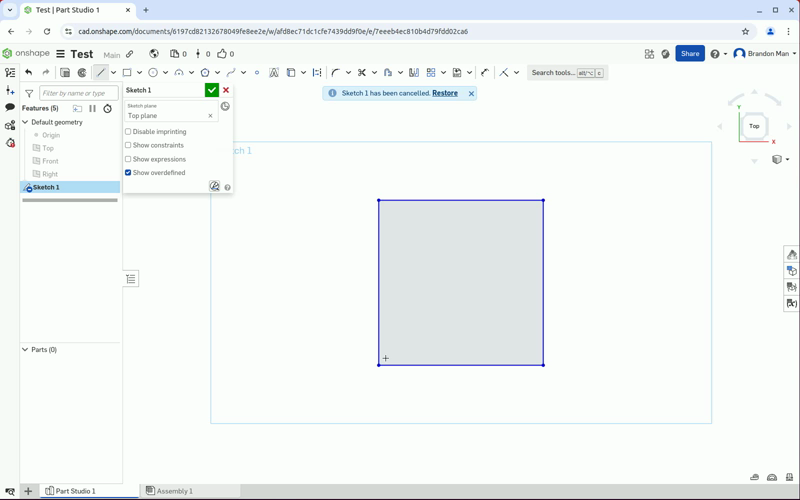
key_up(shift)
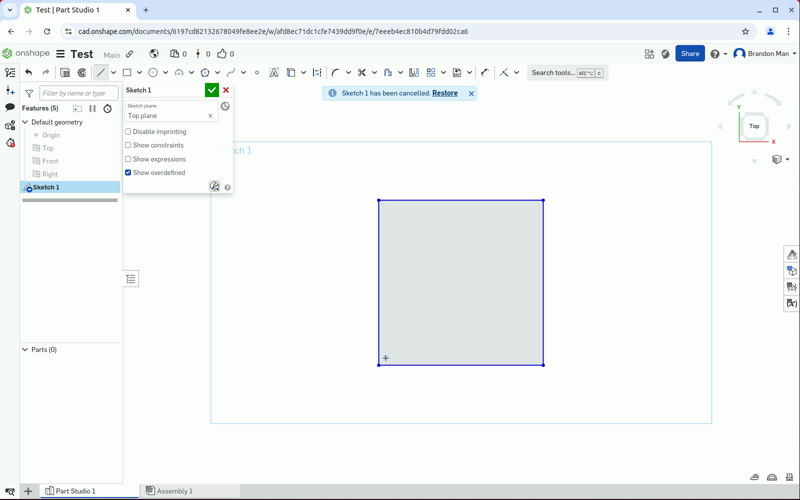
key_down(shift)
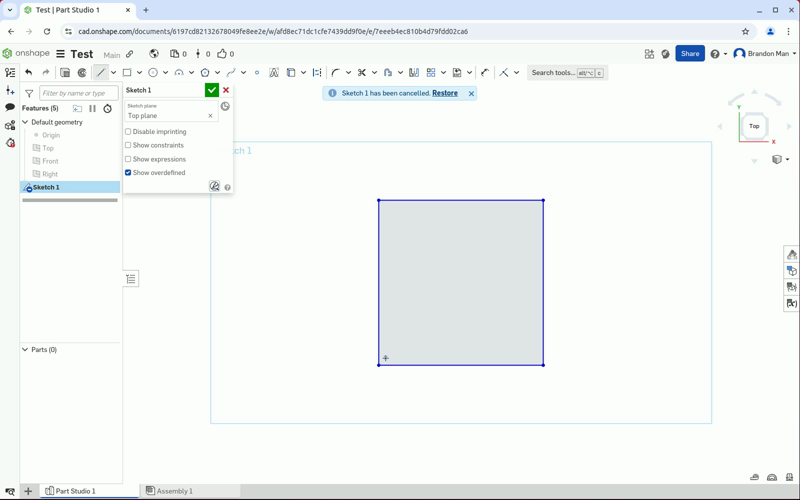
mouse_move(536, 357)
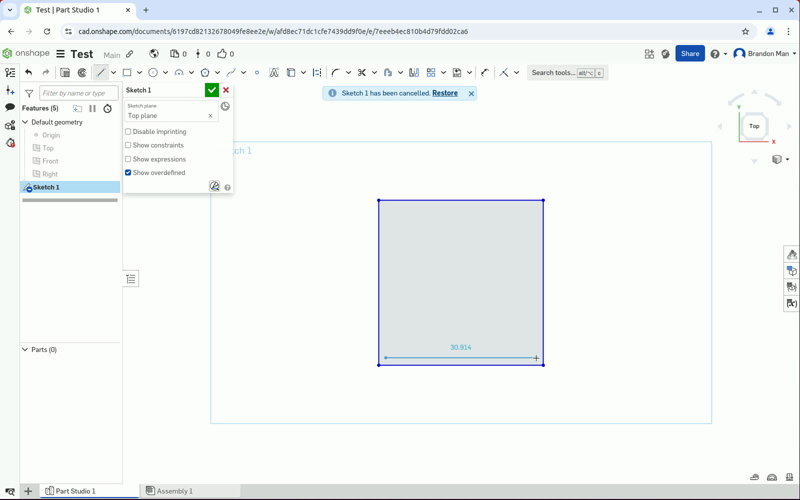
click(536, 357)
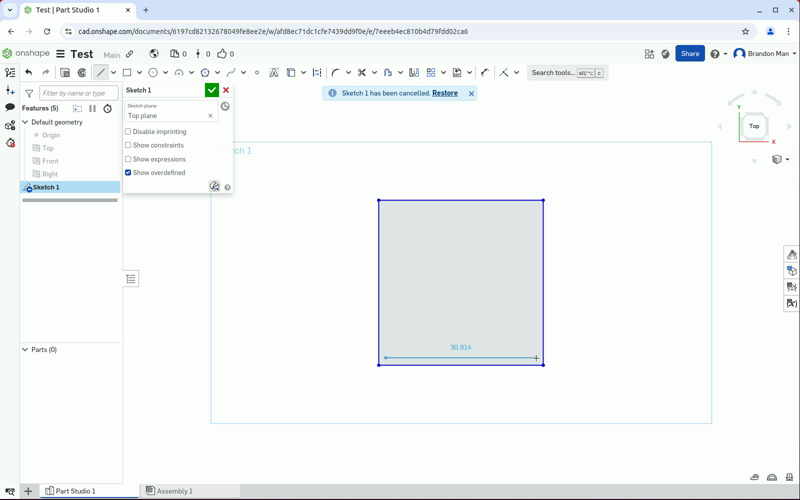
key_up(shift)
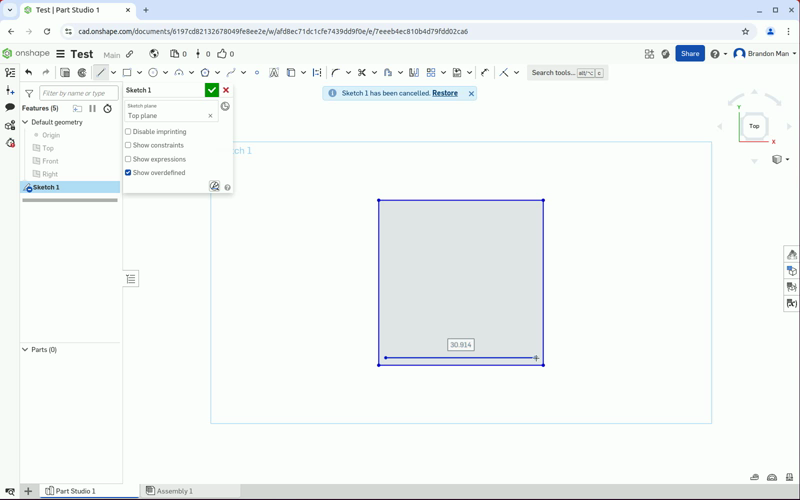
key_down(shift)
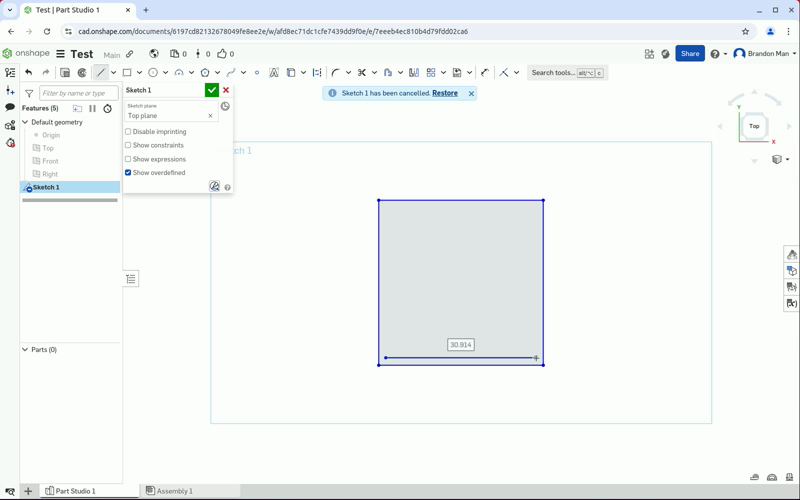
mouse_move(536, 207)
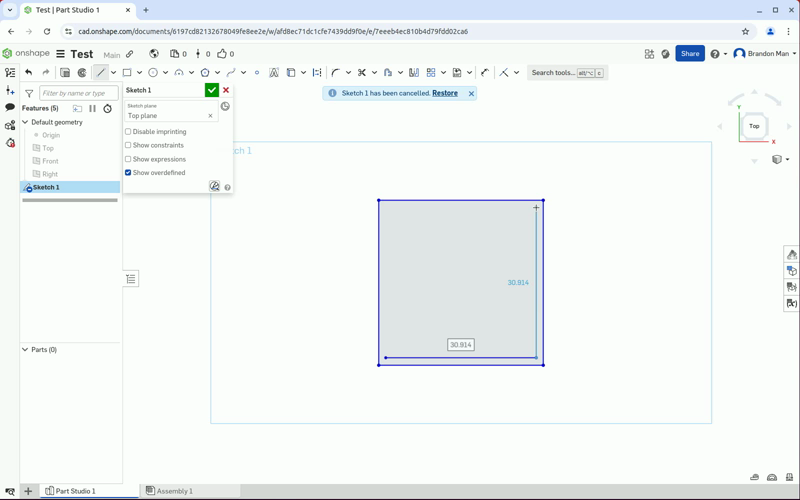
click(536, 207)
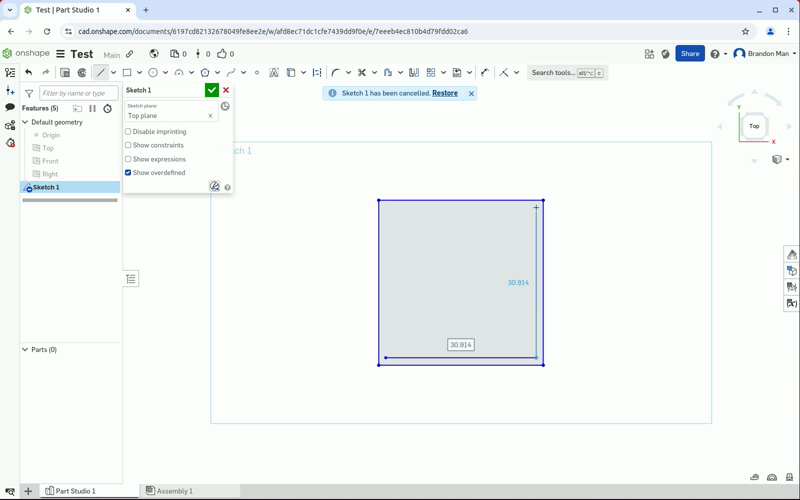
key_up(shift)
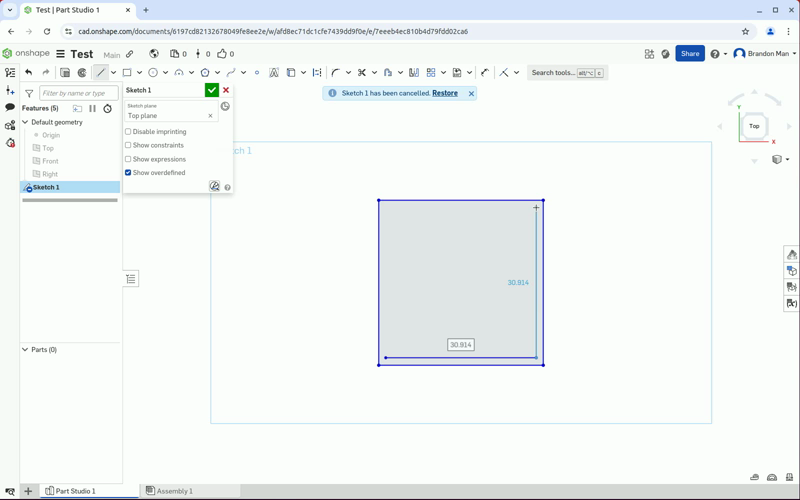
key_down(shift)
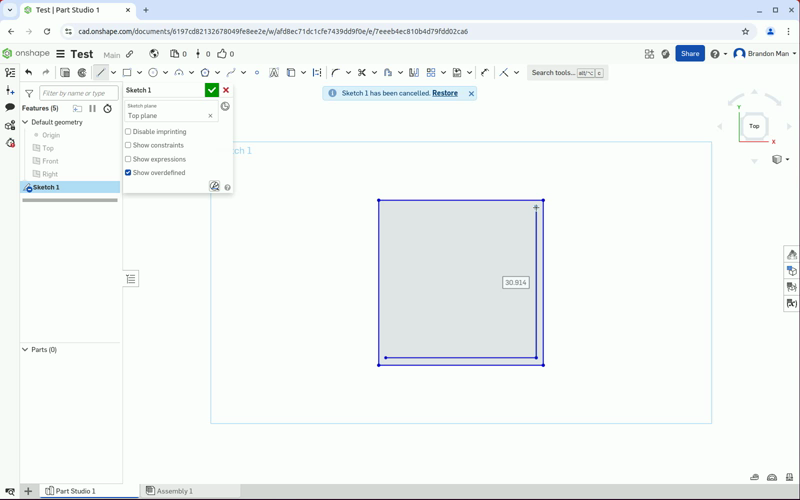
mouse_move(385, 207)
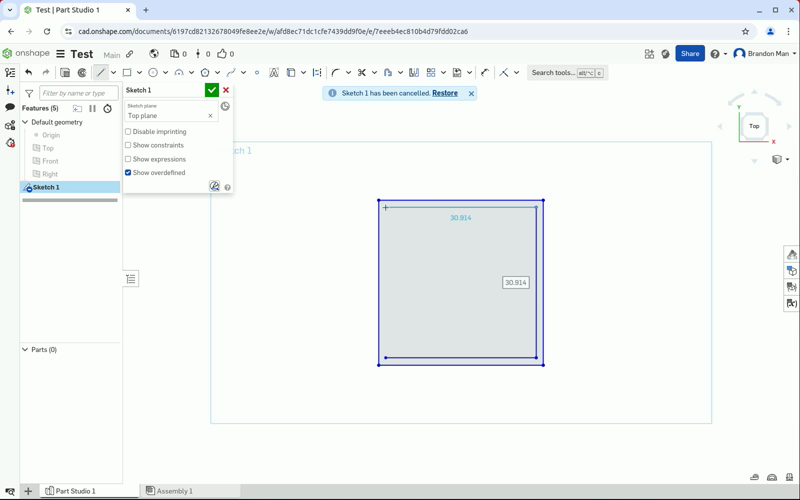
click(385, 207)
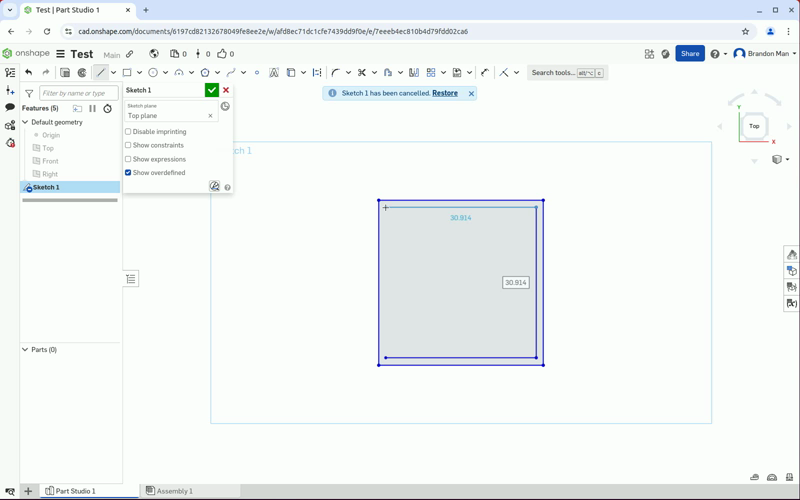
key_up(shift)
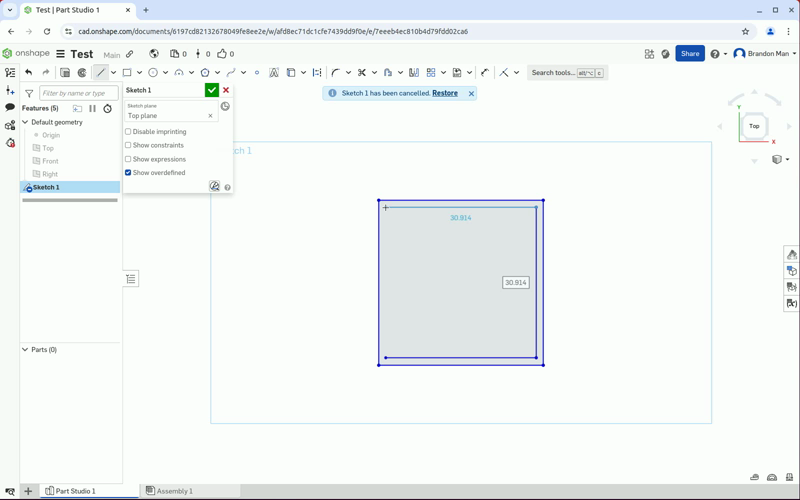
key_down(shift)
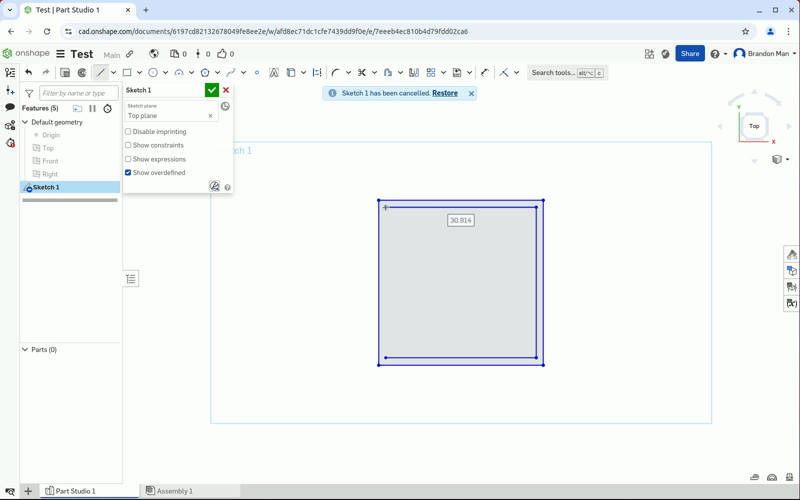
mouse_move(385, 357)
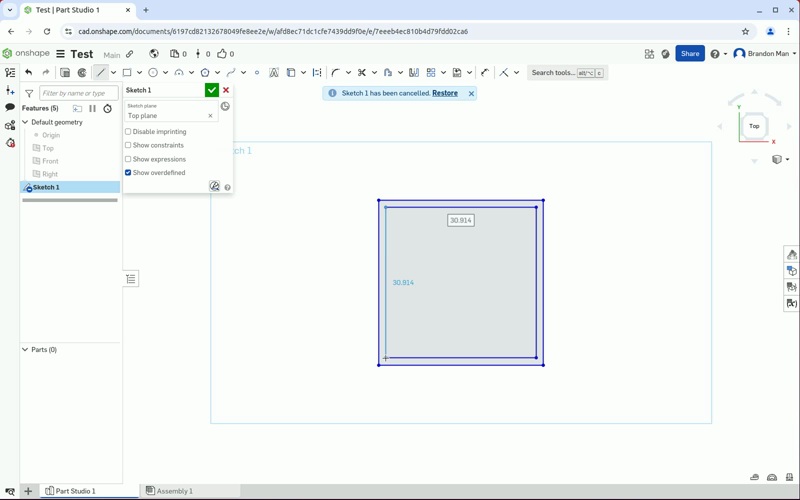
key_up(shift)
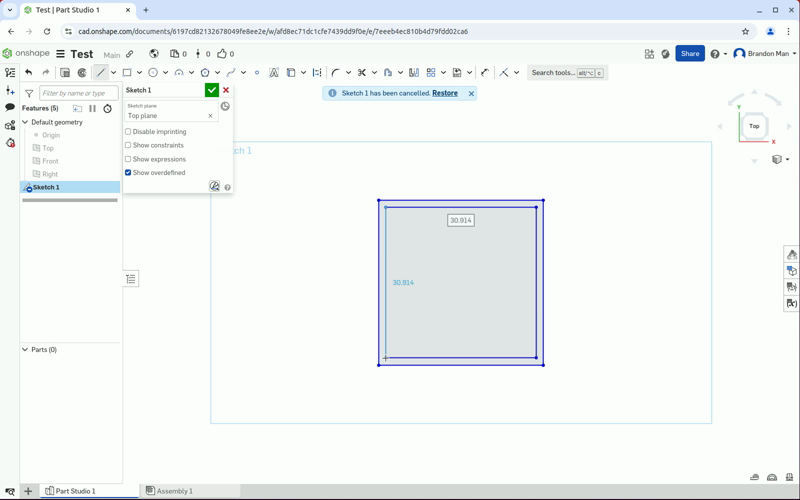
click(385, 357)
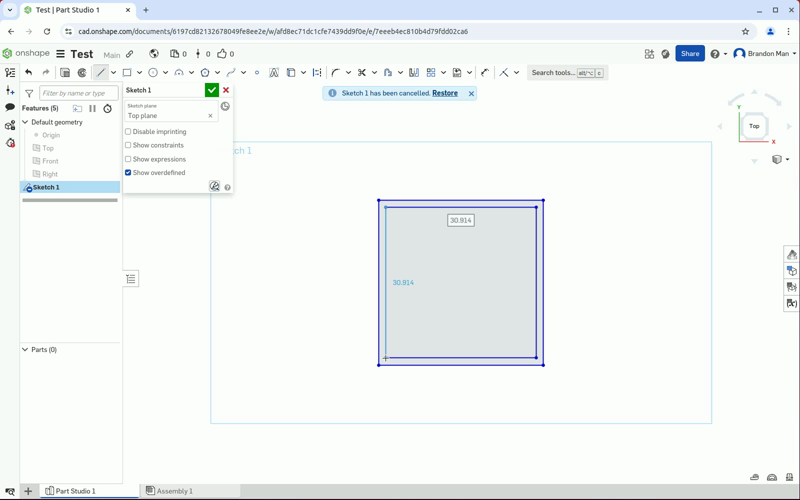
key(esc)
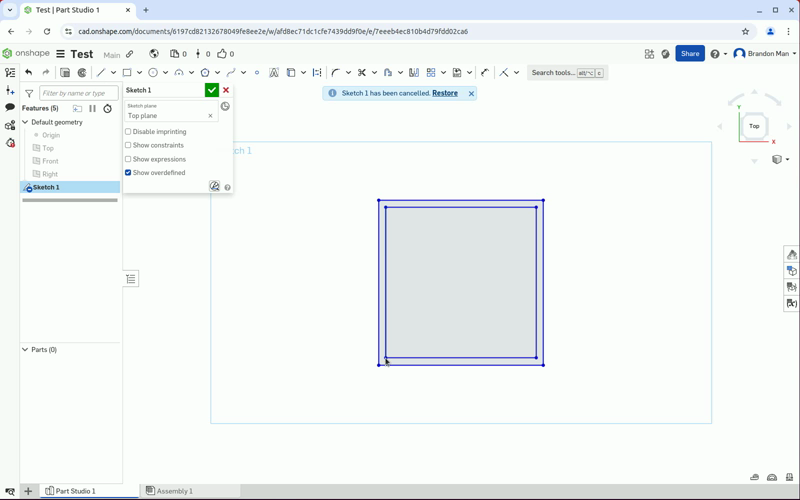
mouse_move(540, 354)
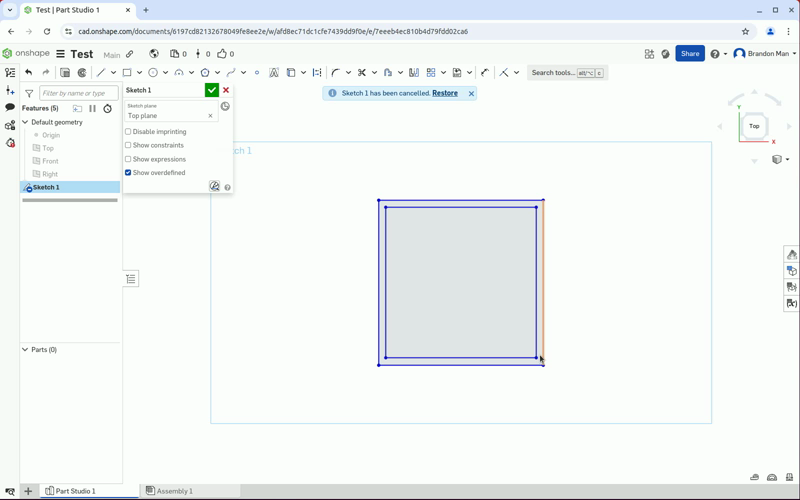
click(540, 354)
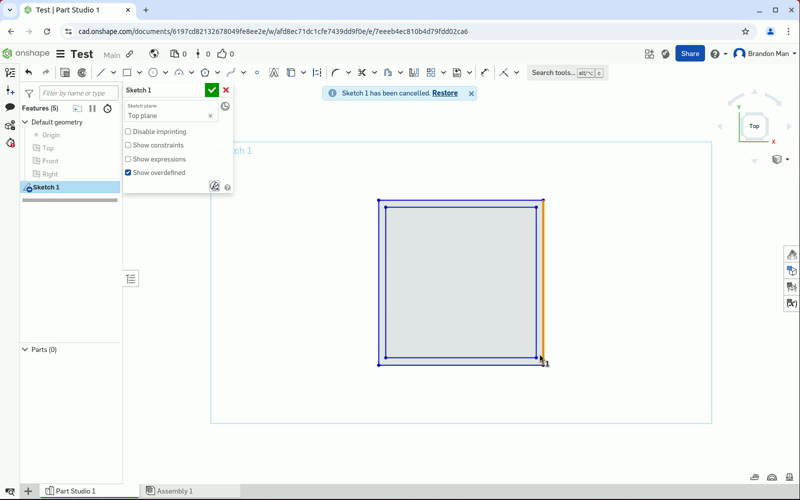
mouse_move(73, 352)
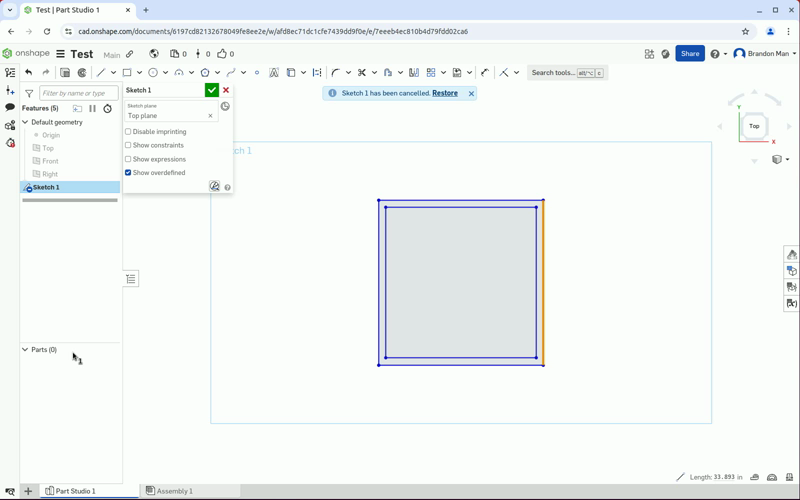
key(shift+y)
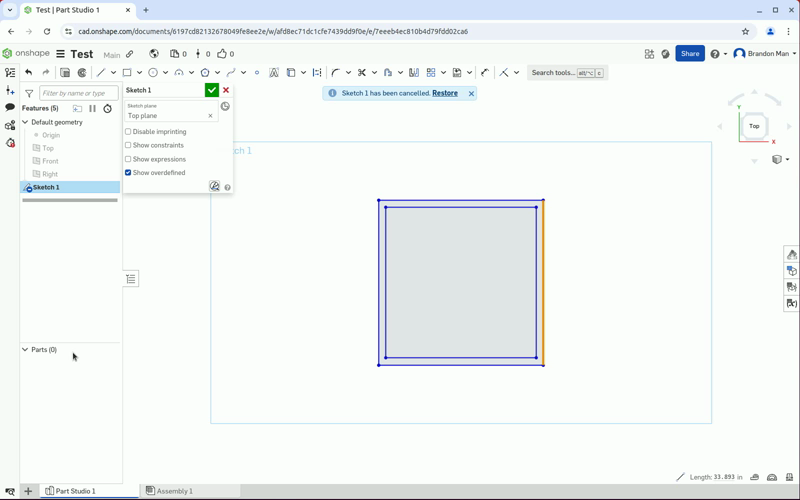
key(shift+e)
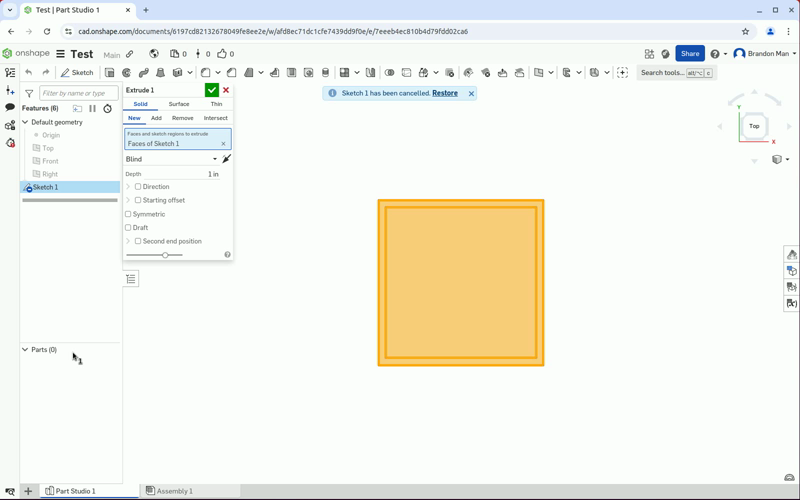
mouse_move(143, 106)
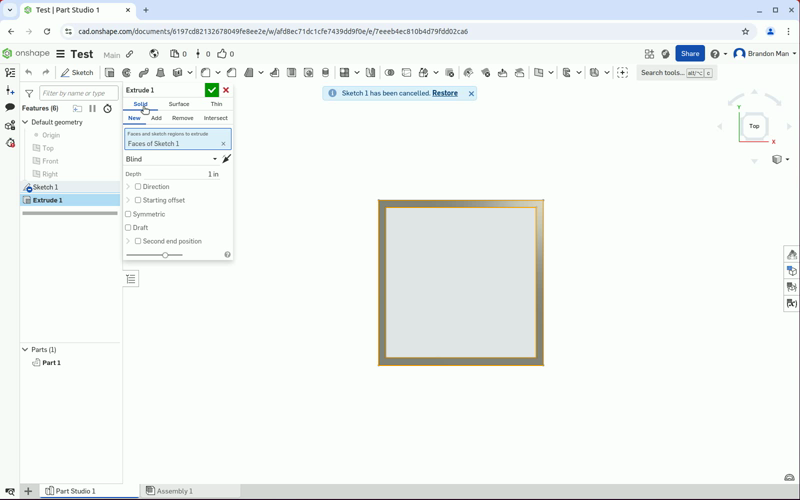
click(143, 106)
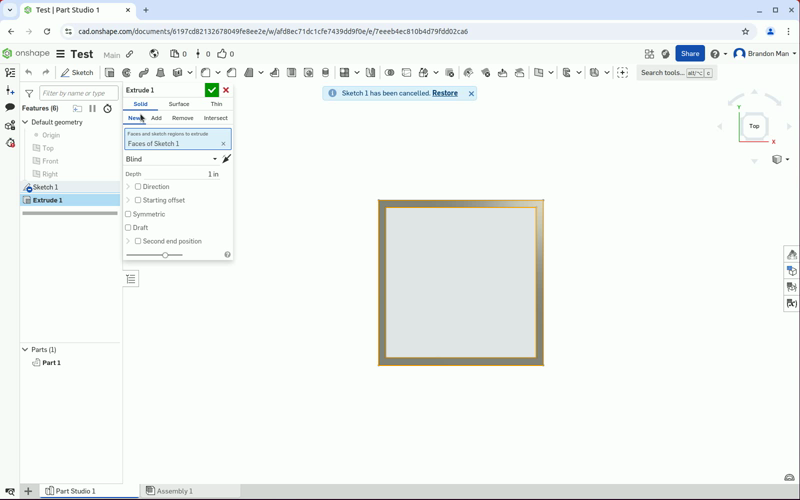
mouse_move(137, 120)
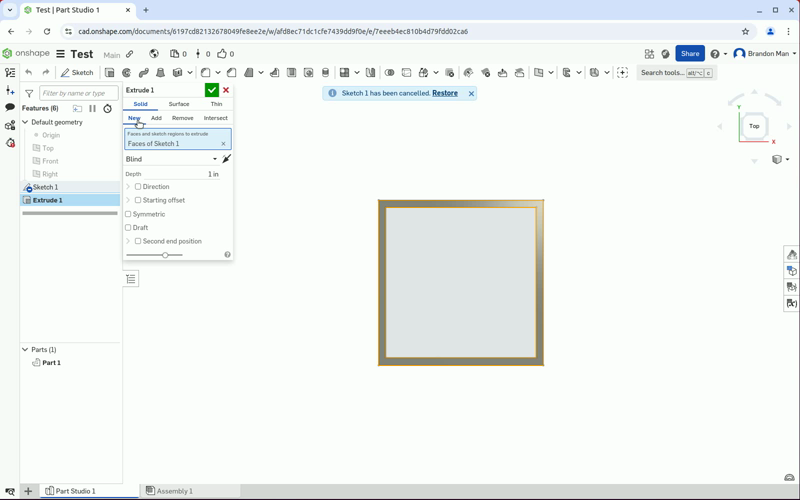
click(137, 120)
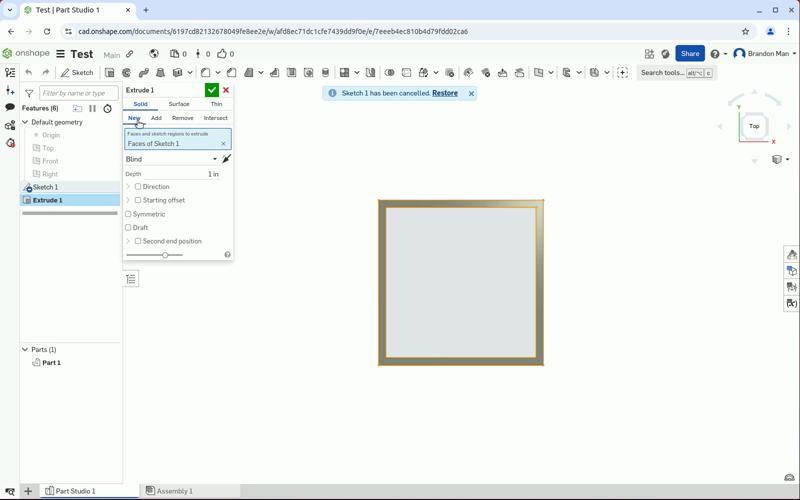
key(tab, 4)
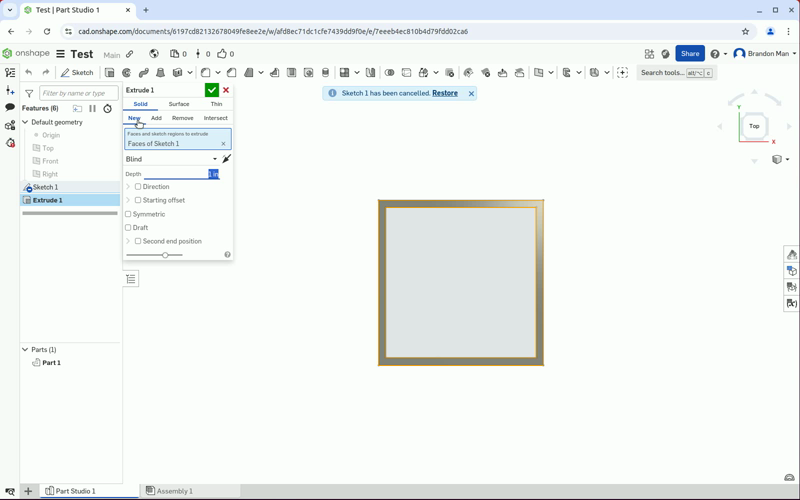
text(3.129)
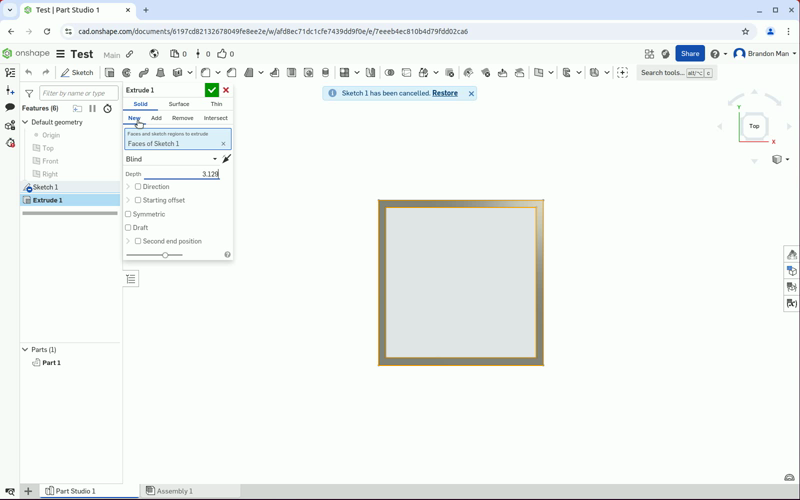
key(enter)
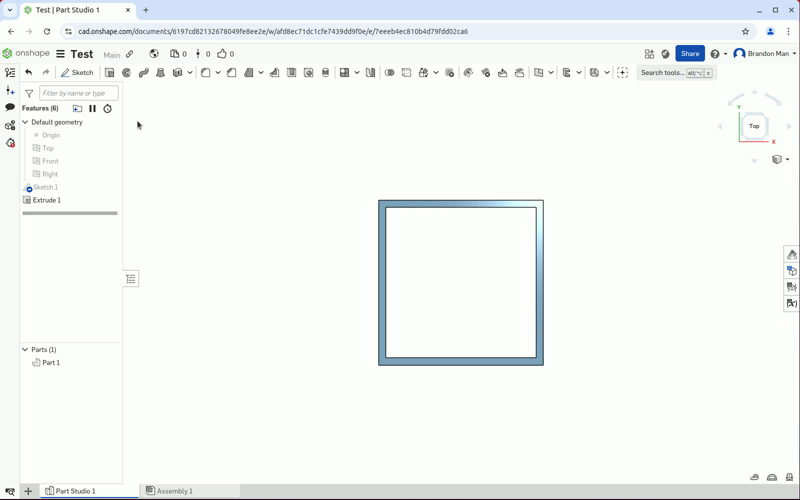
key(shift+h)
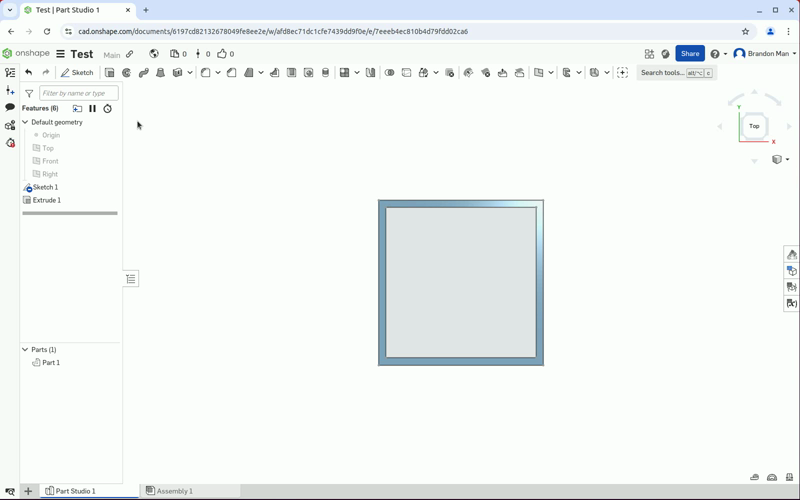
key(shift+h)
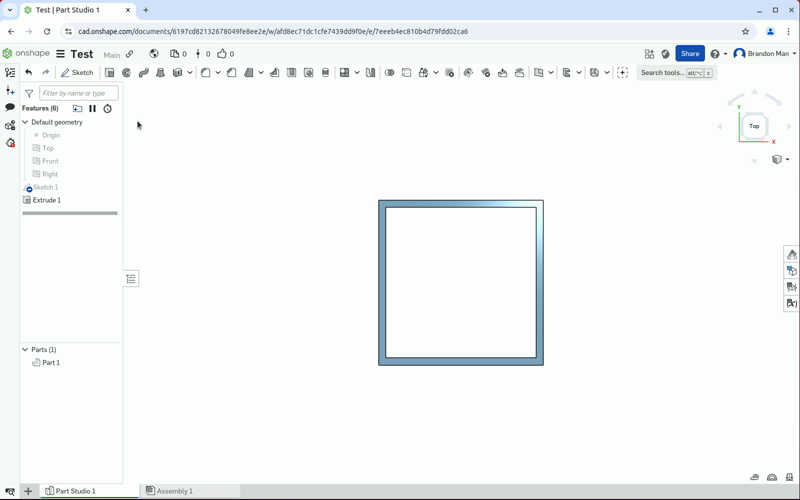
mouse_move(73, 189)
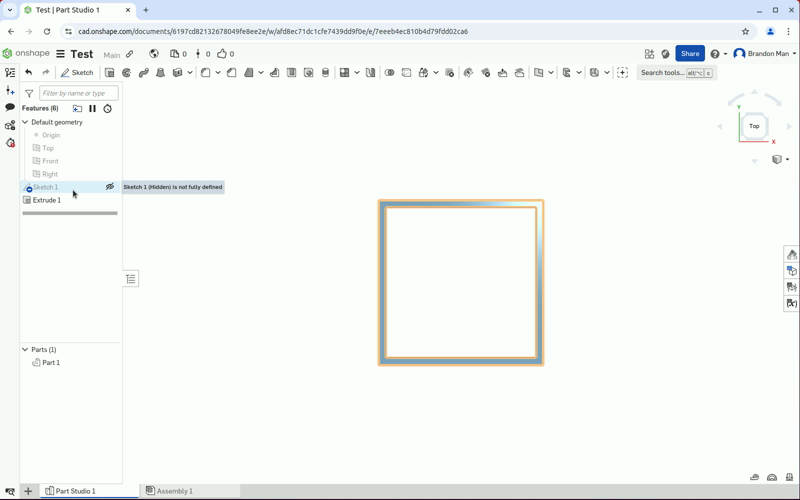
click(73, 189)
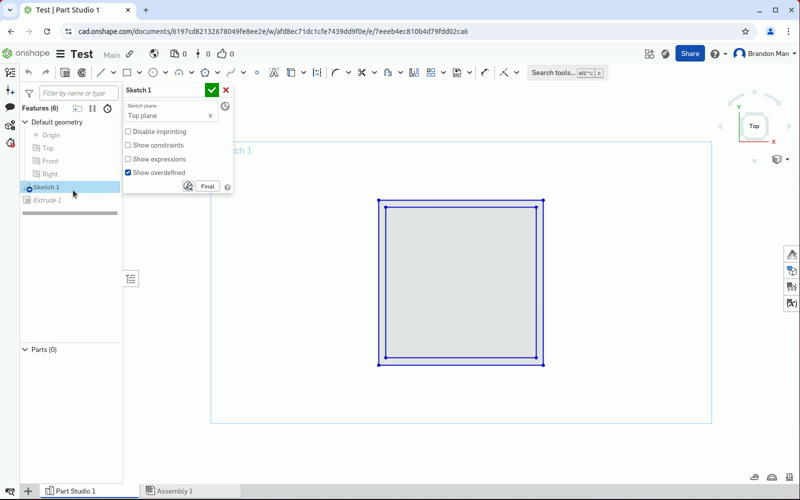
mouse_move(229, 92)
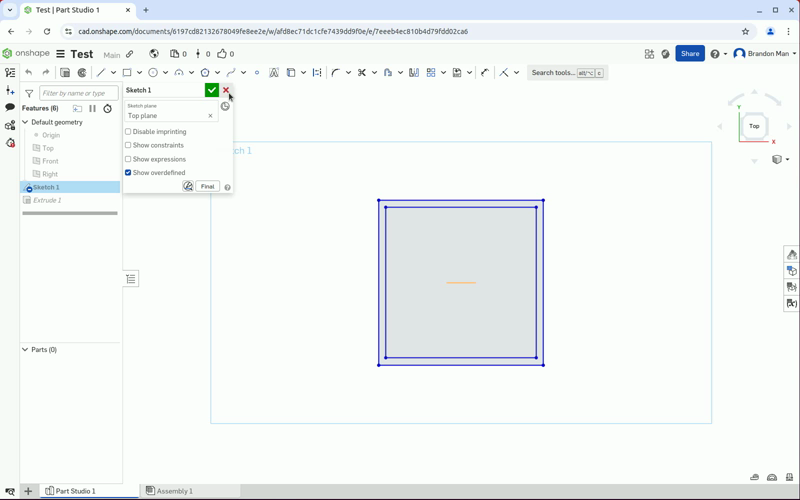
click(229, 92)
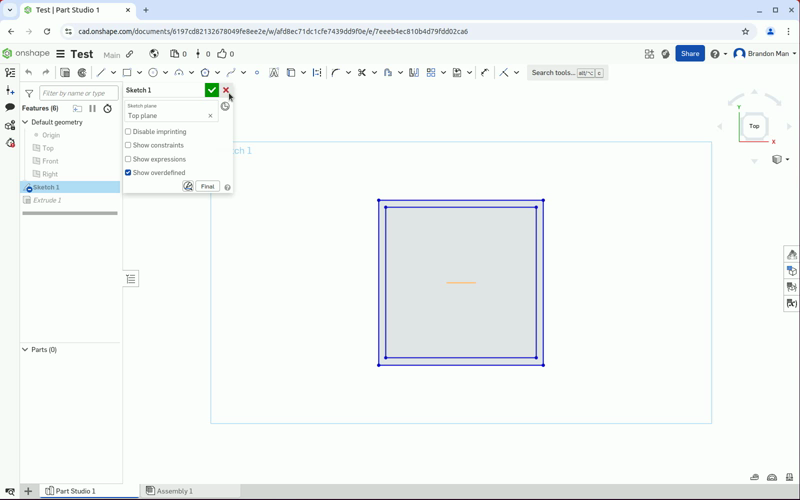
key(shift+s)
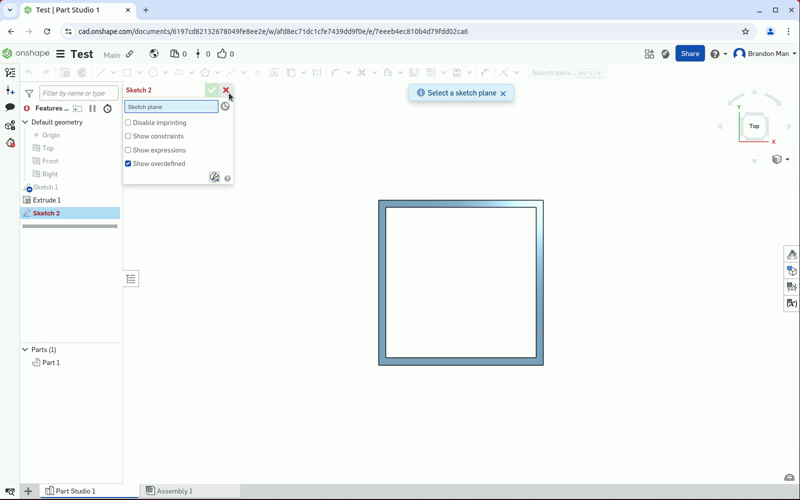
mouse_move(73, 150)
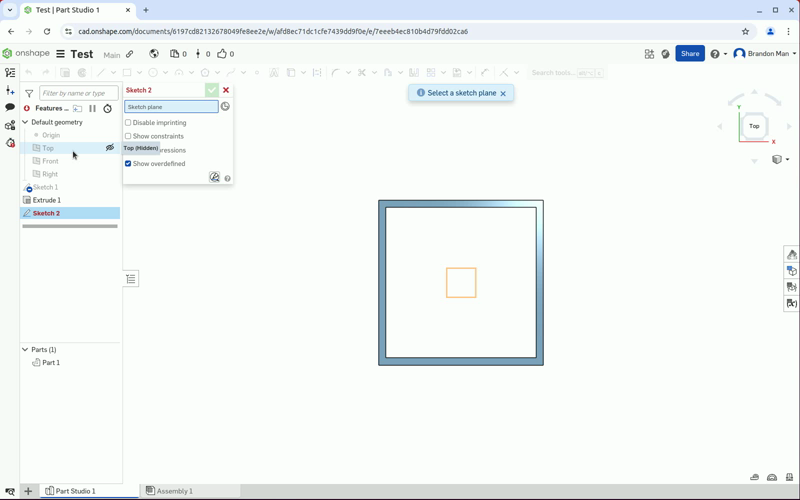
click(73, 150)
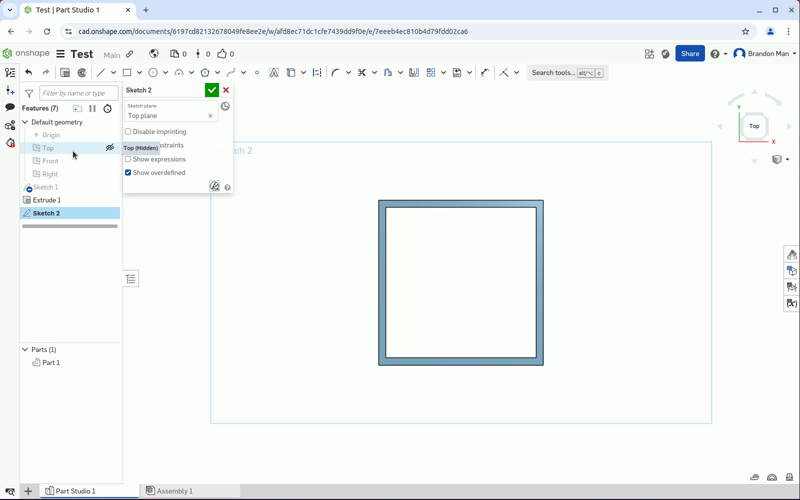
mouse_move(73, 352)
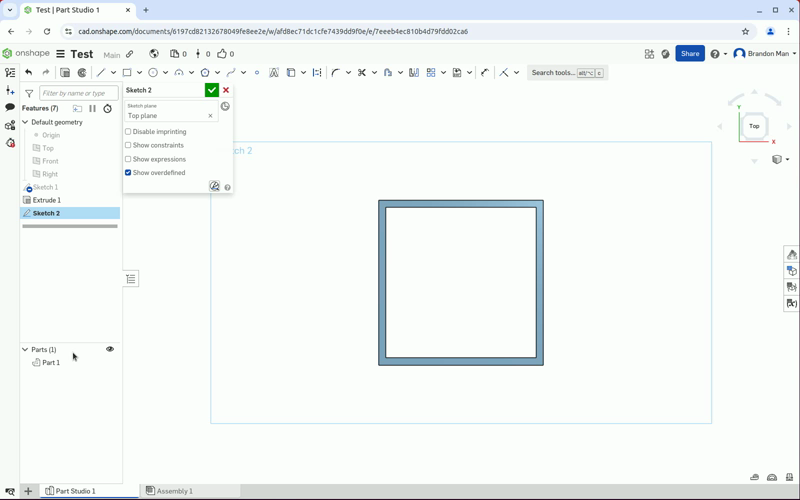
key(y)
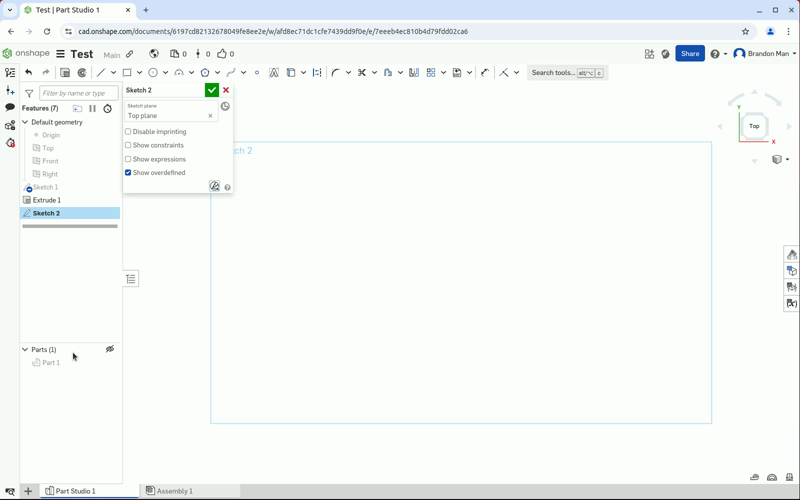
key(l)
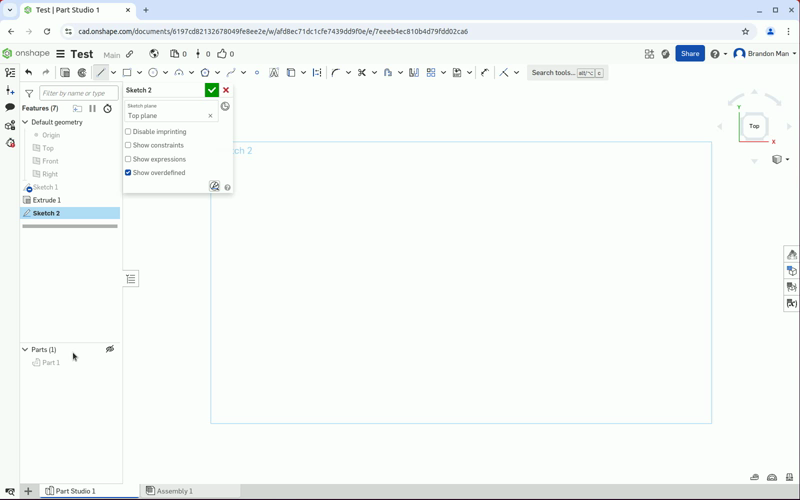
key_down(shift)
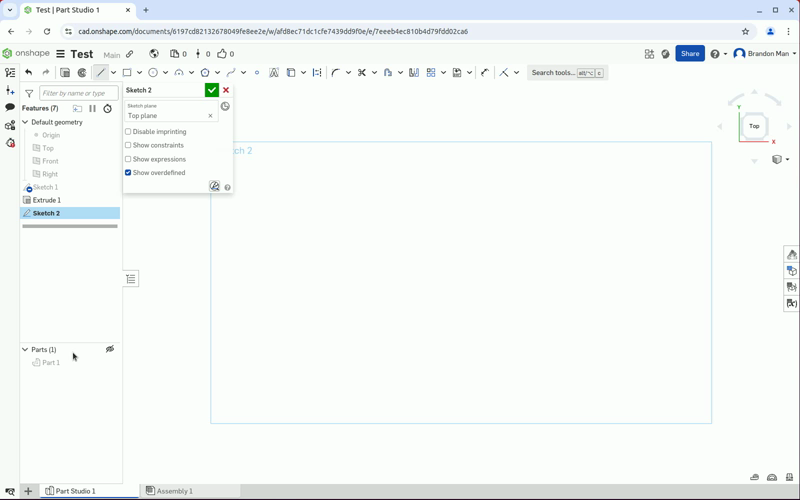
mouse_move(385, 357)
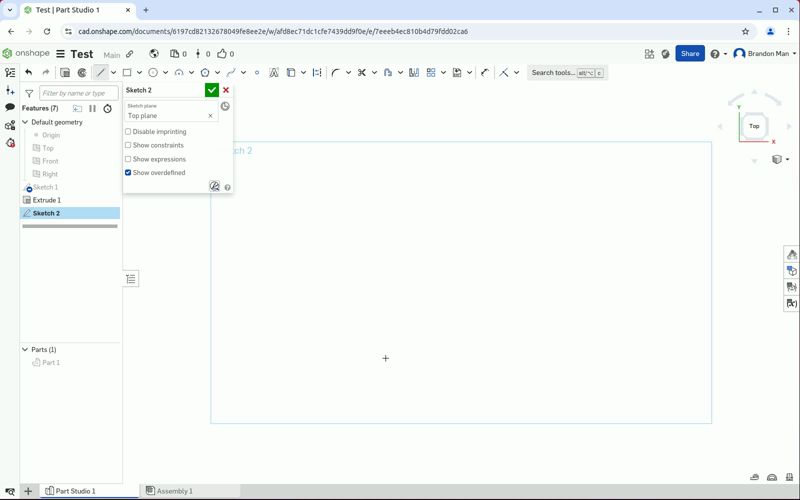
click(385, 357)
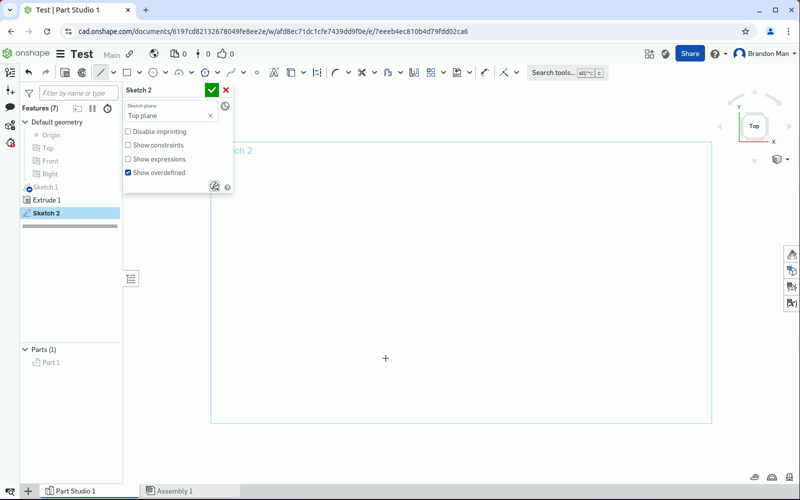
key_up(shift)
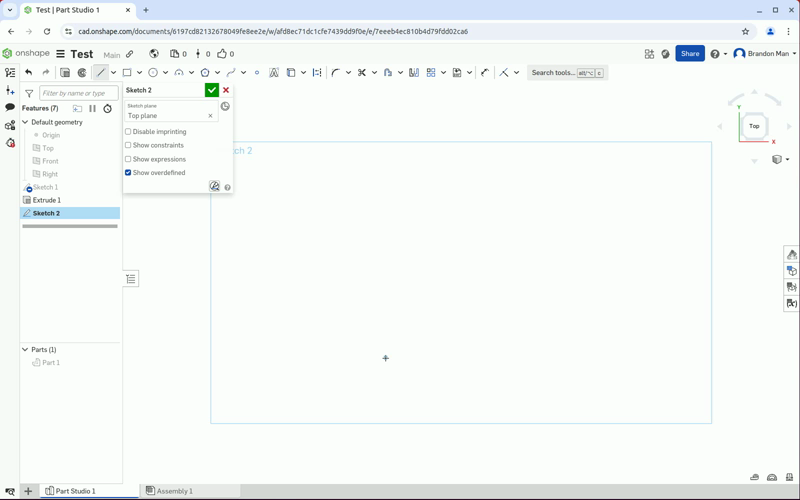
key_down(shift)
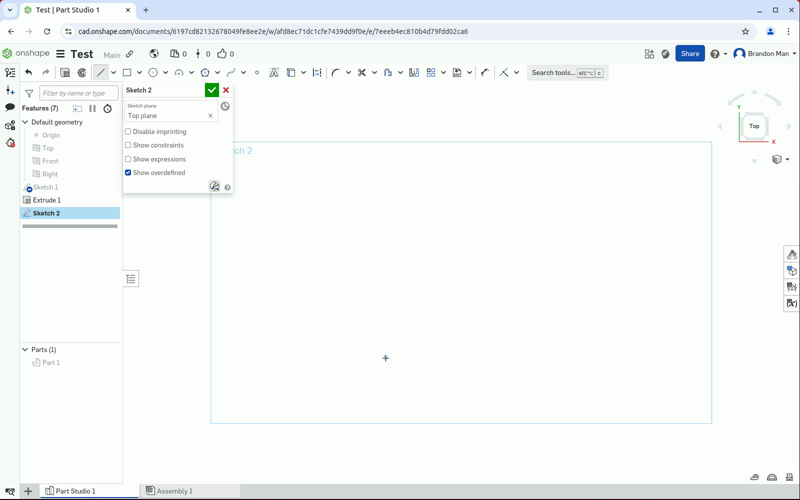
mouse_move(535, 357)
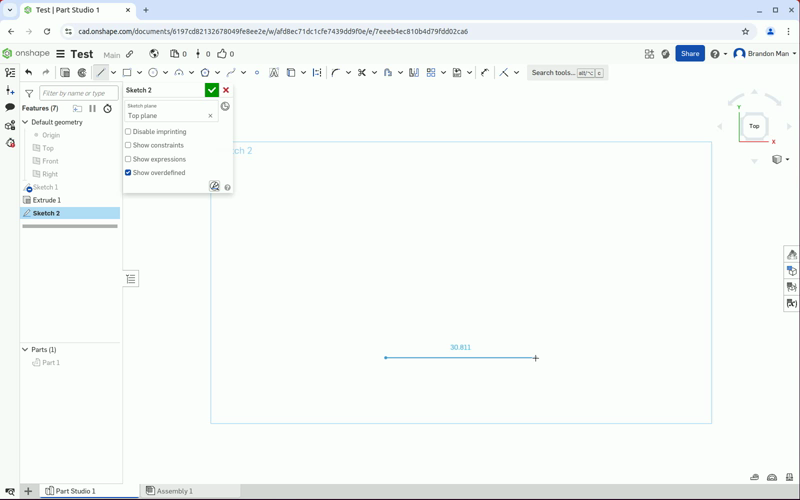
click(535, 357)
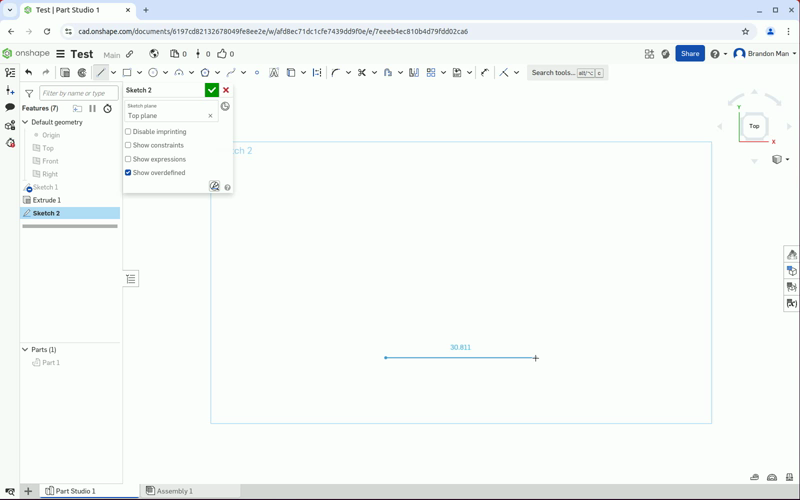
key_up(shift)
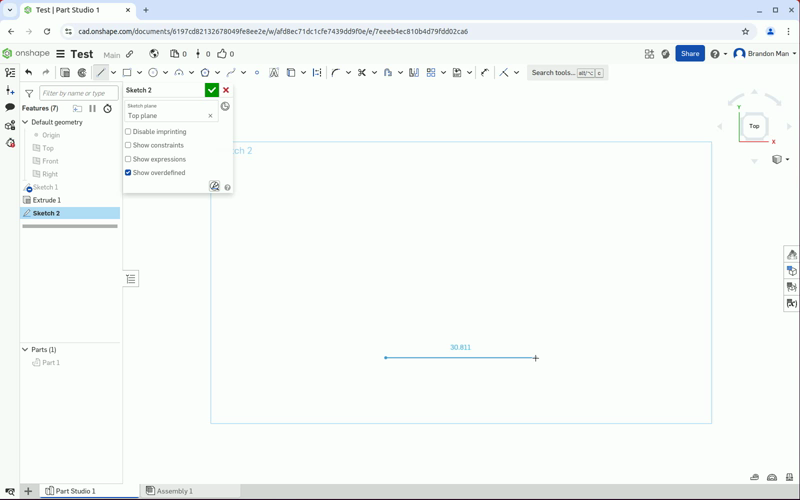
key_down(shift)
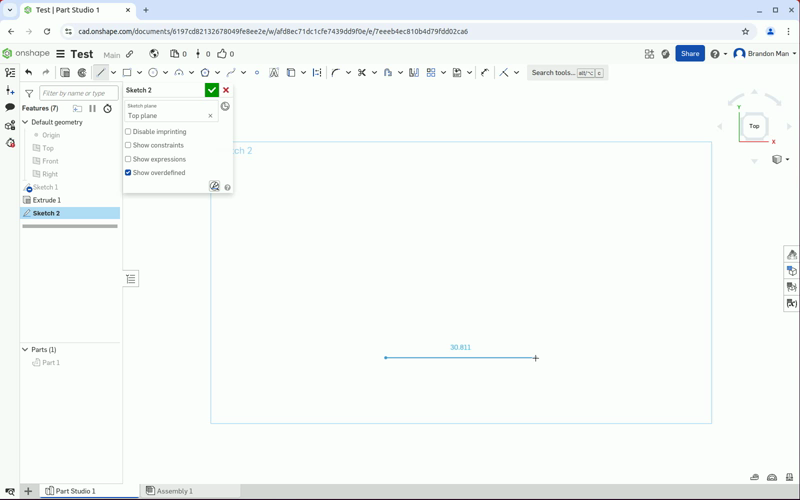
mouse_move(535, 208)
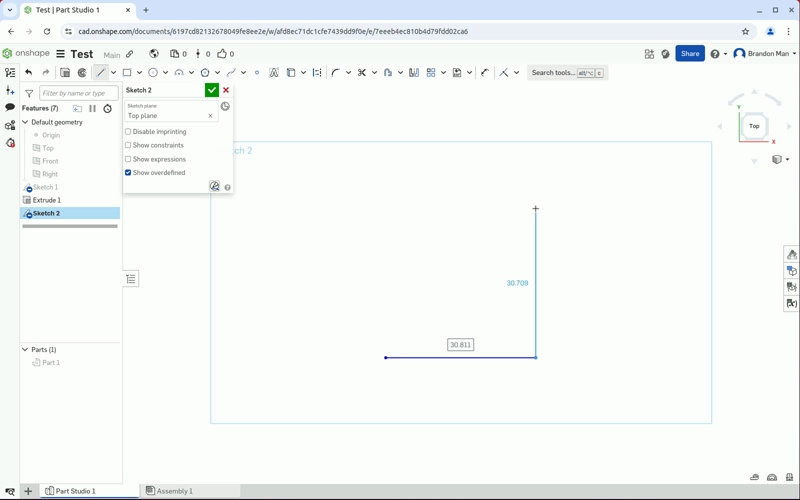
click(535, 208)
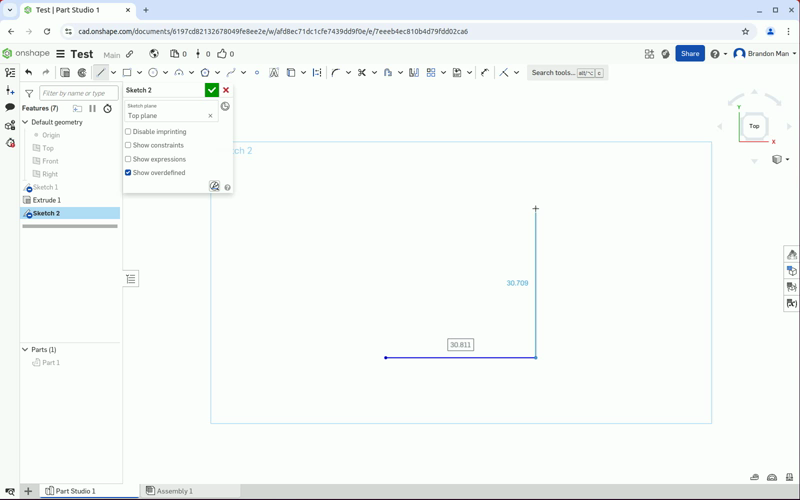
key_up(shift)
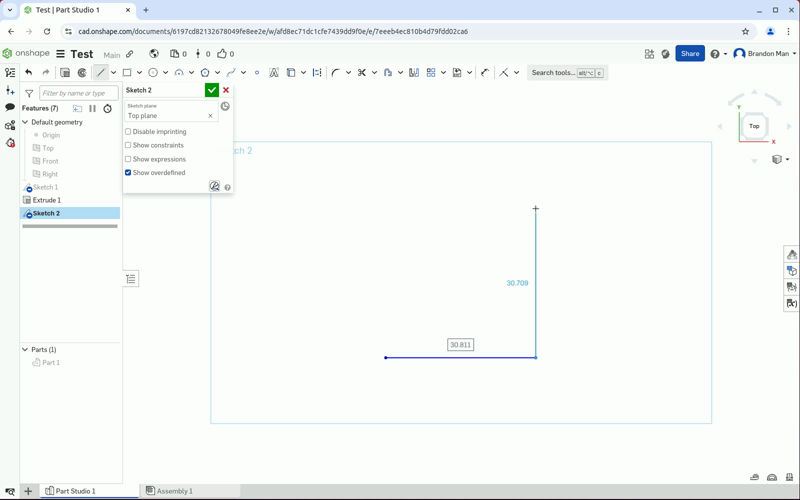
key_down(shift)
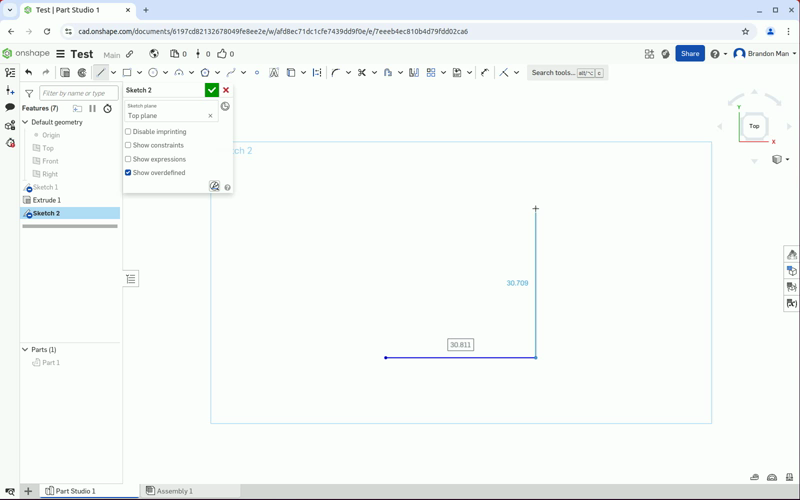
mouse_move(385, 208)
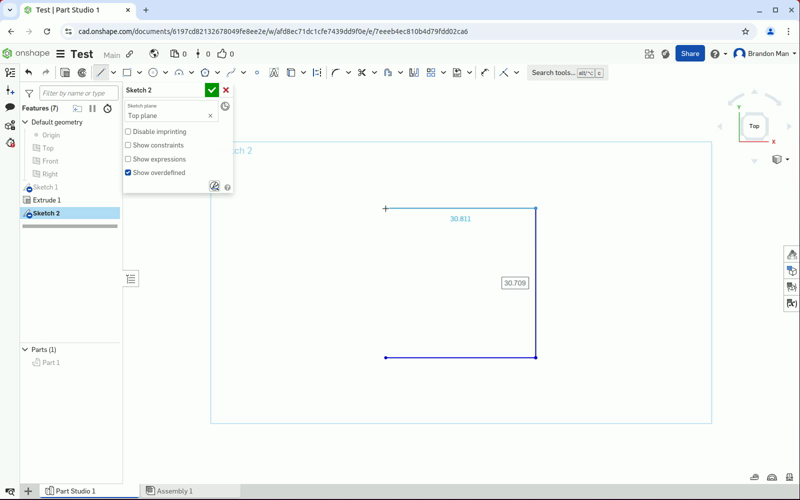
click(385, 208)
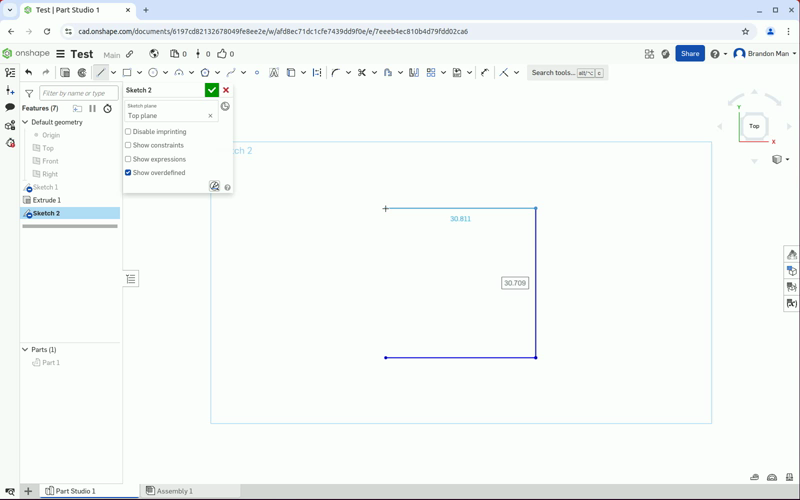
key_up(shift)
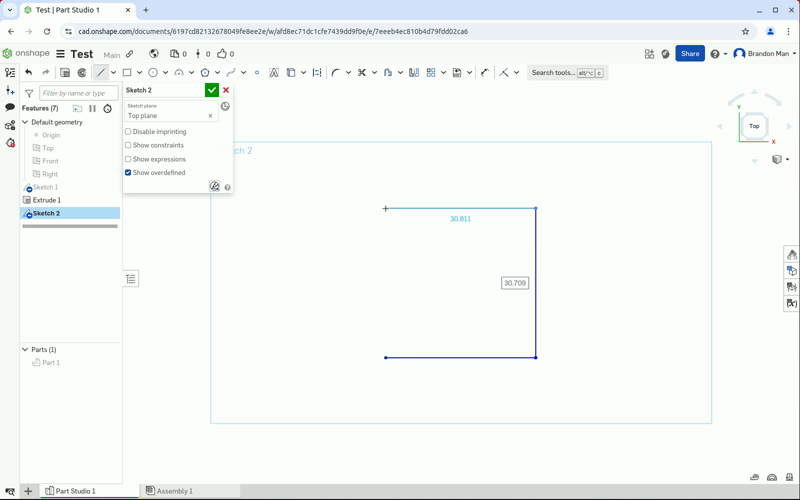
key_down(shift)
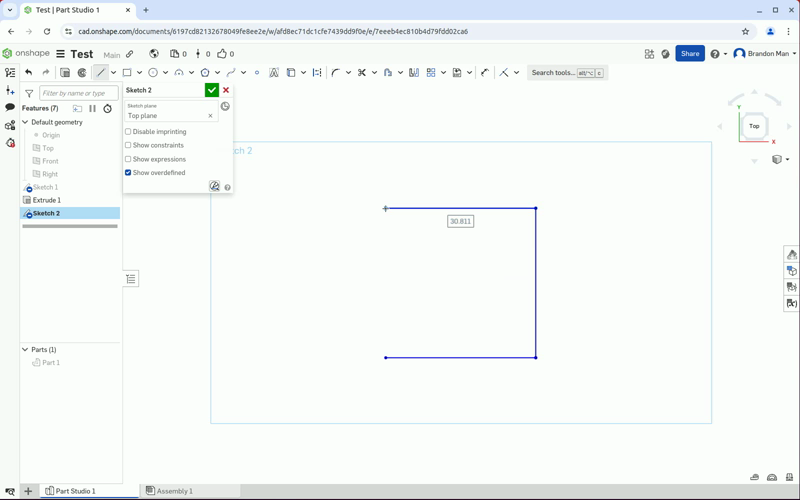
mouse_move(385, 357)
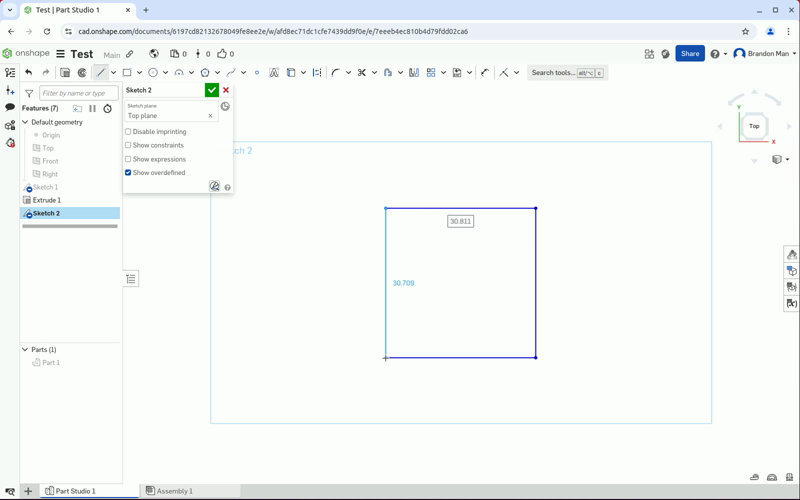
key_up(shift)
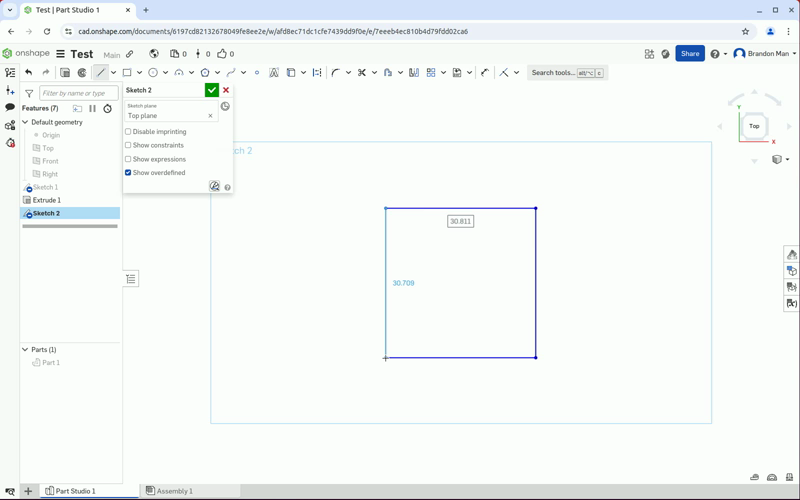
click(385, 357)
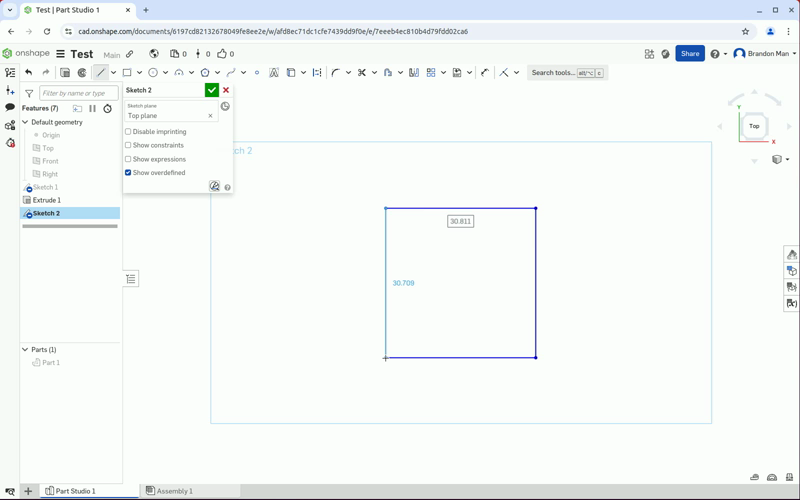
key(esc)
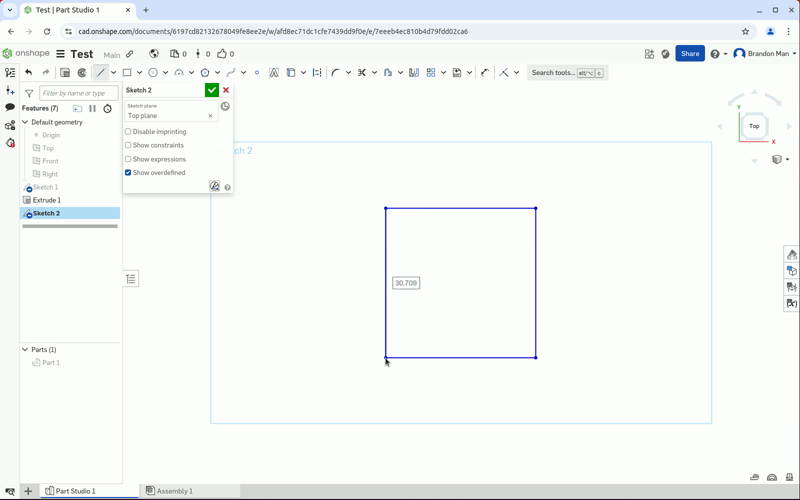
mouse_move(468, 256)
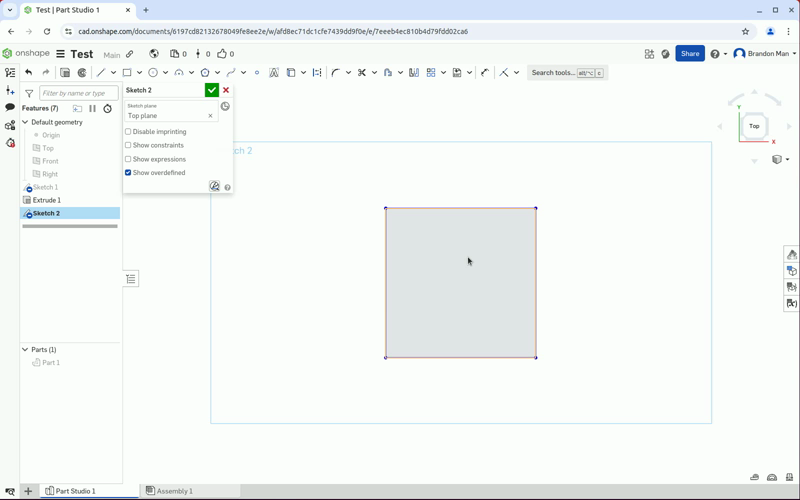
click(468, 256)
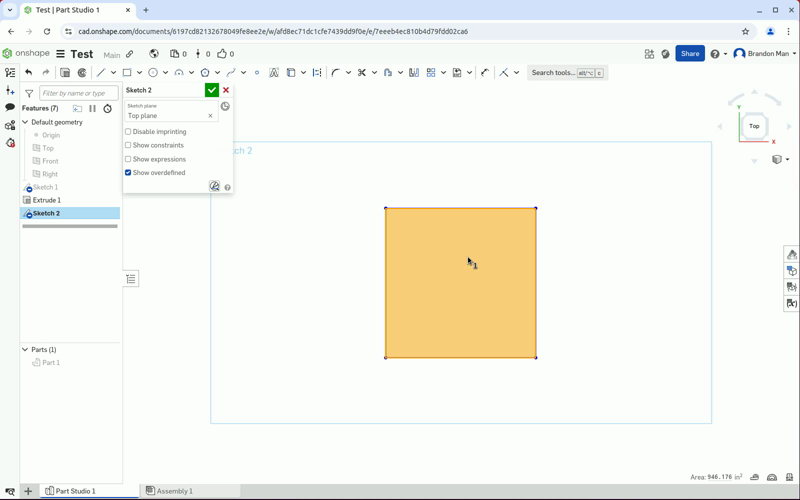
mouse_move(73, 352)
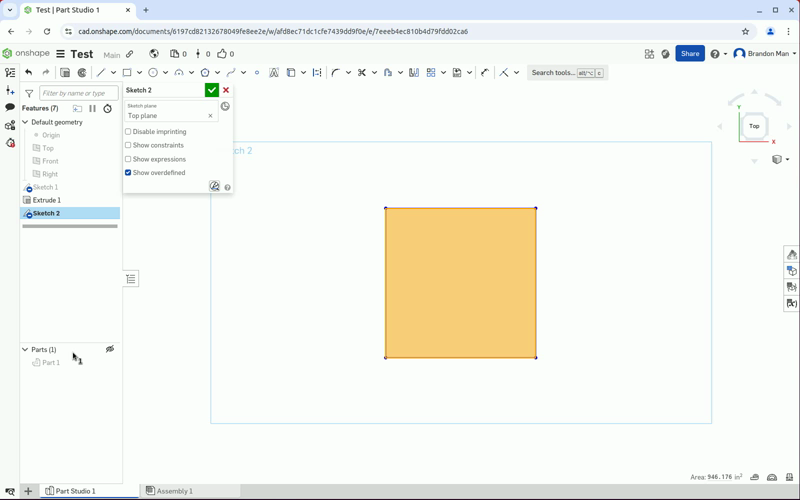
key(shift+y)
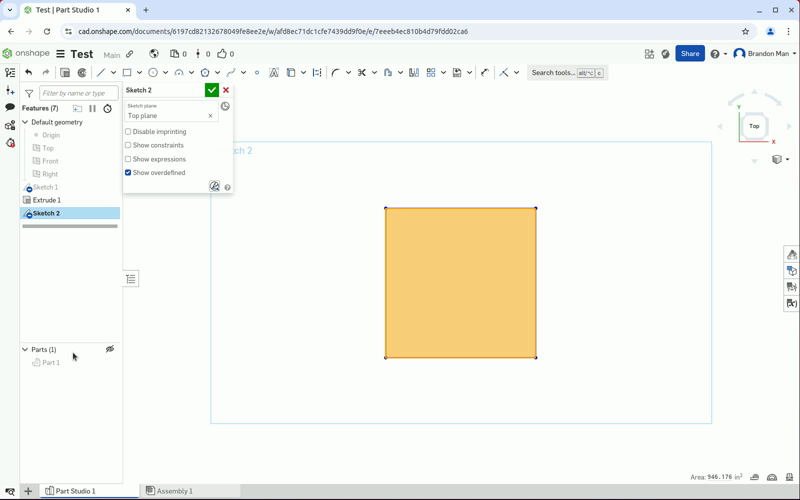
key(shift+e)
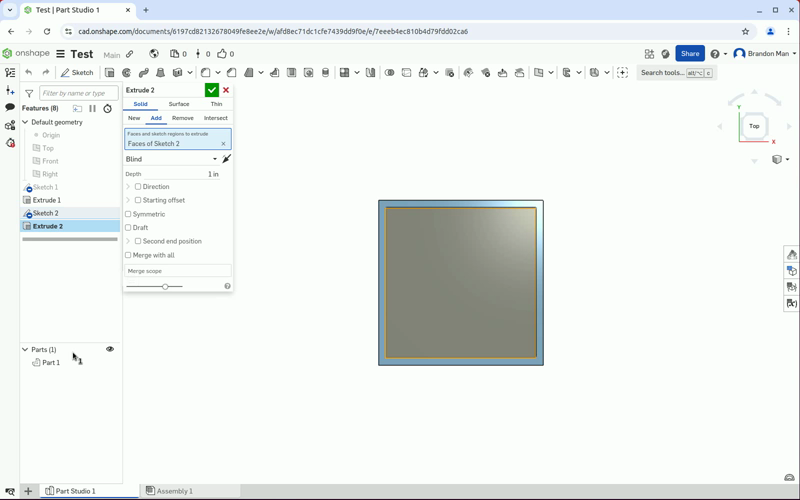
mouse_move(143, 106)
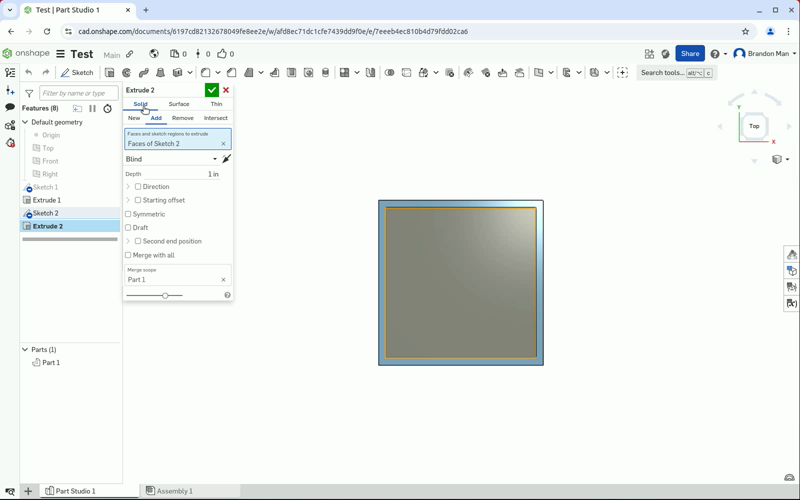
click(143, 106)
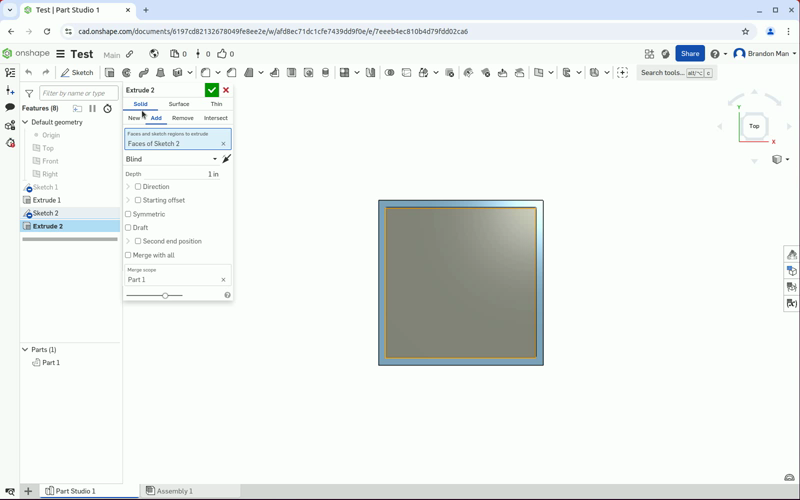
mouse_move(137, 120)
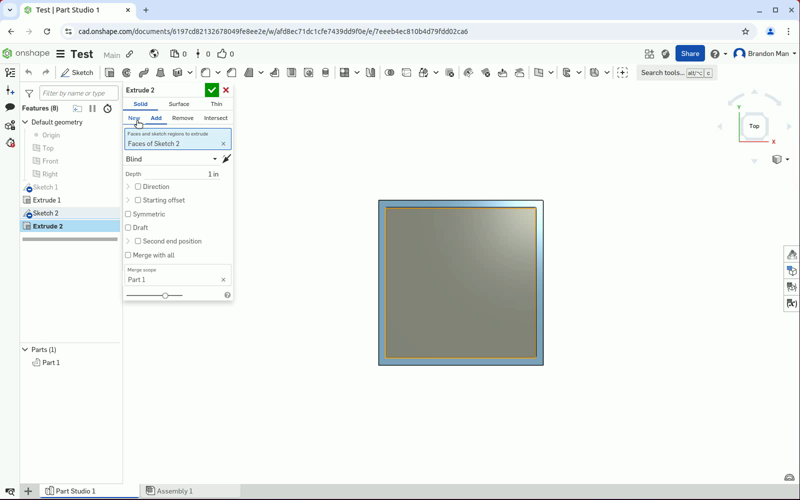
click(137, 120)
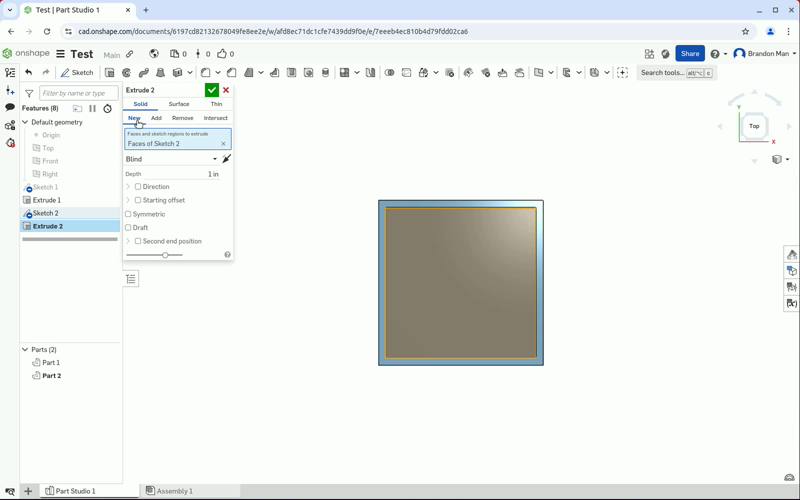
key(tab, 4)
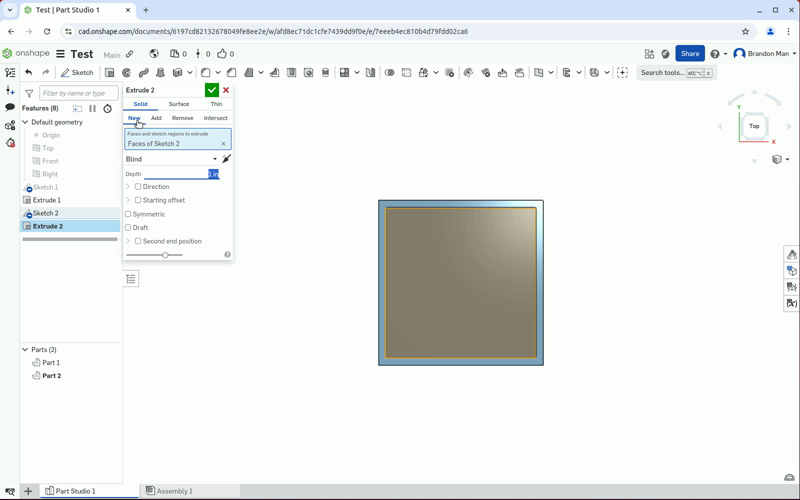
text(3.129)
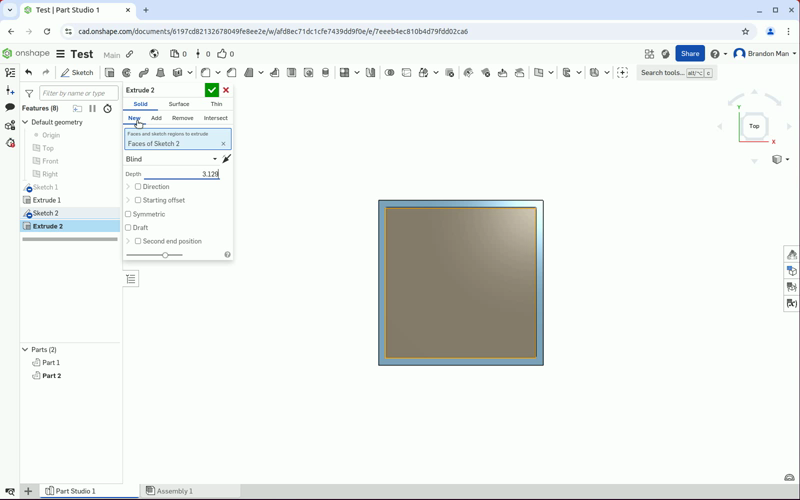
key(enter)
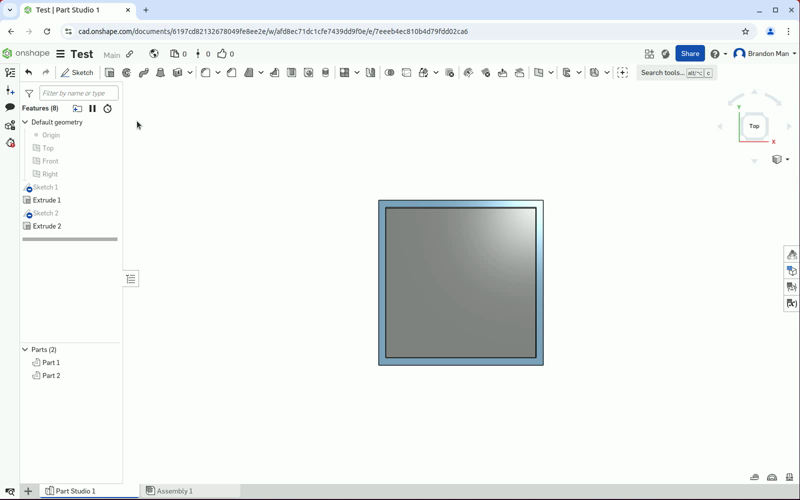
key(shift+h)
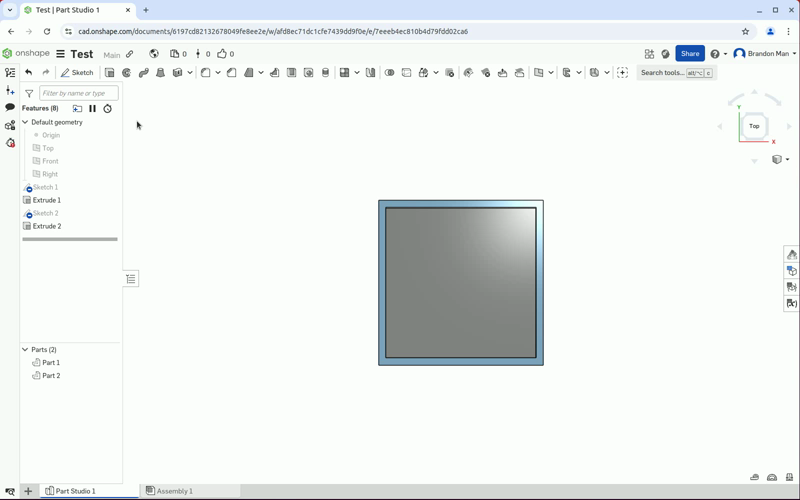
key(shift+h)
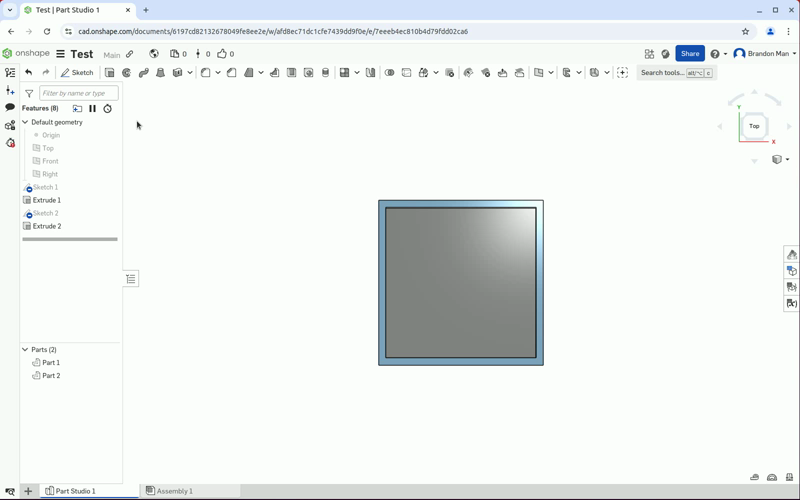
mouse_move(73, 189)
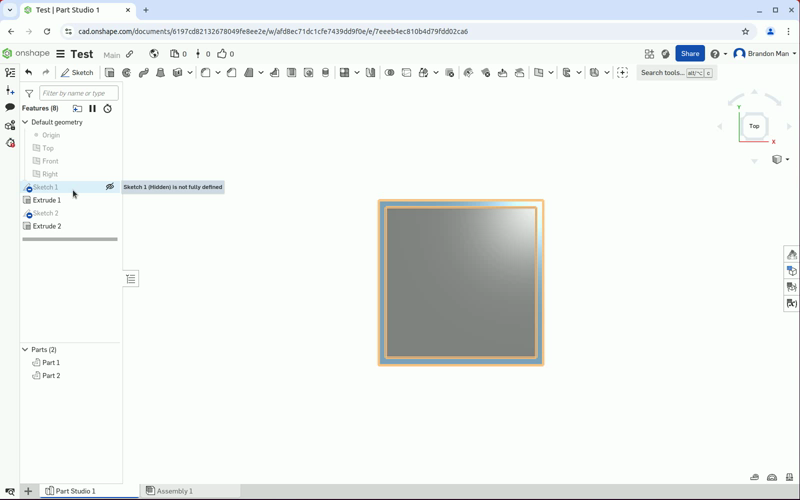
click(73, 189)
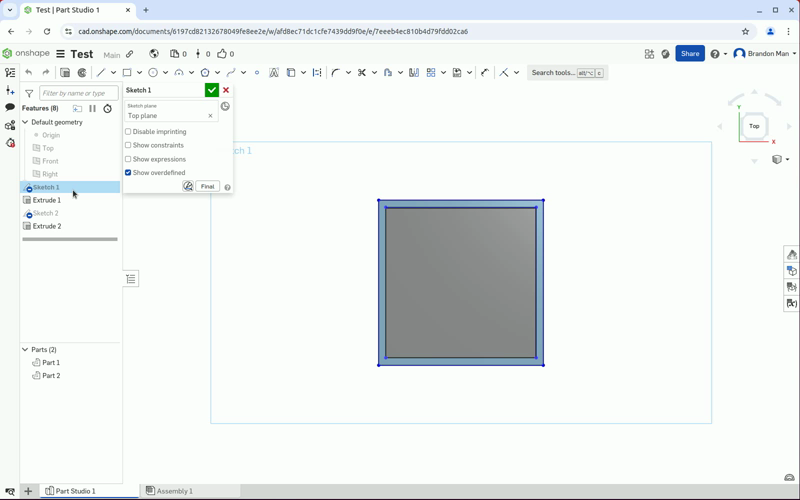
mouse_move(229, 92)
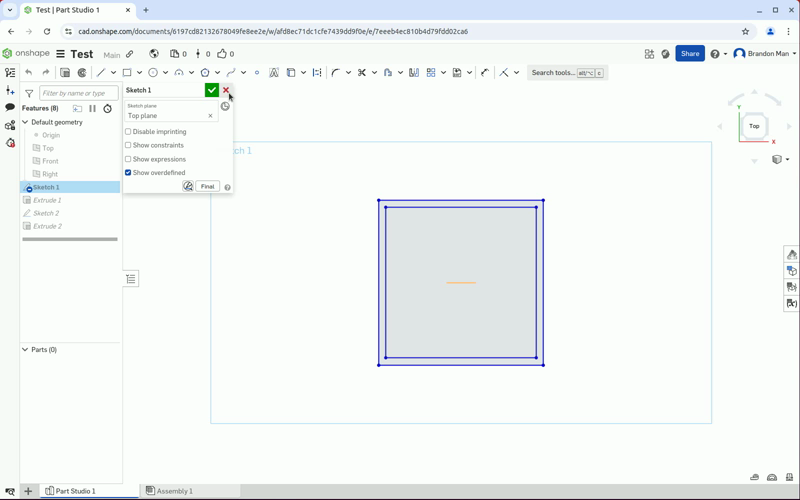
click(229, 92)
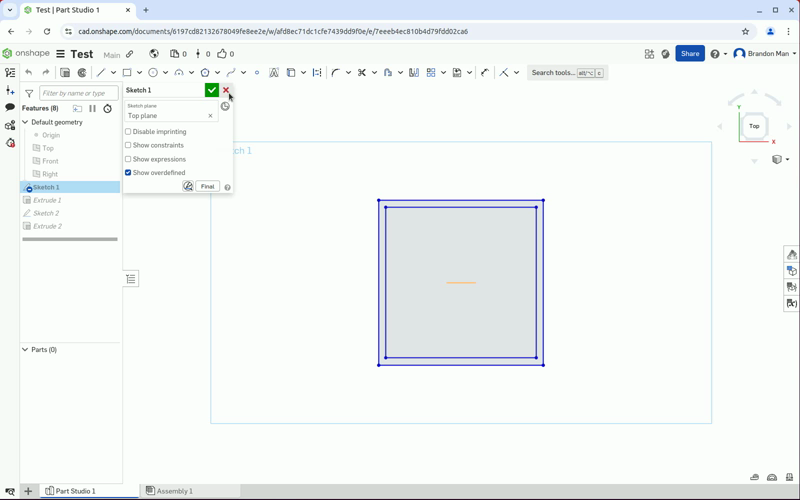
key(shift+s)
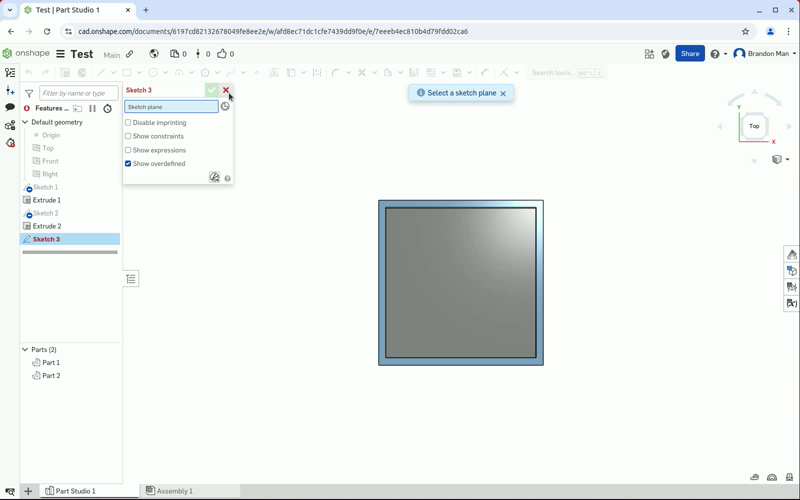
mouse_move(73, 150)
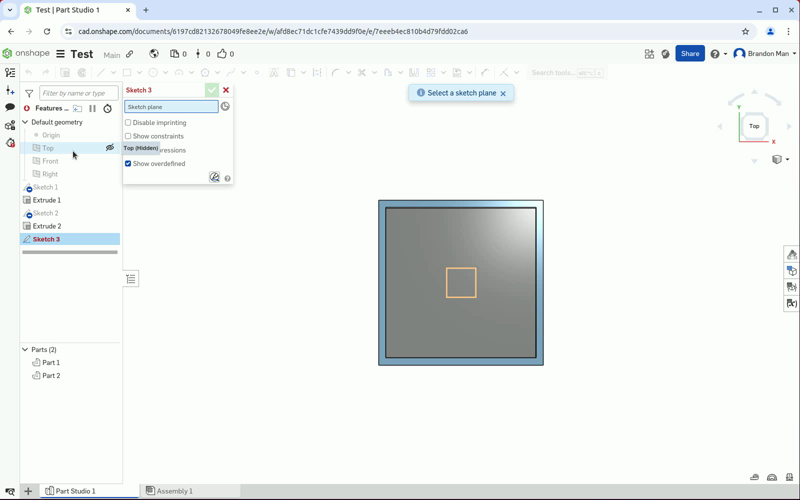
click(73, 150)
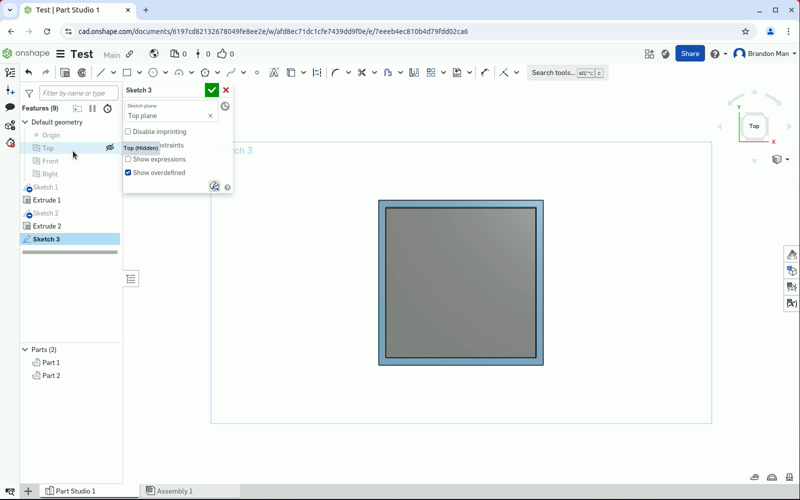
mouse_move(73, 352)
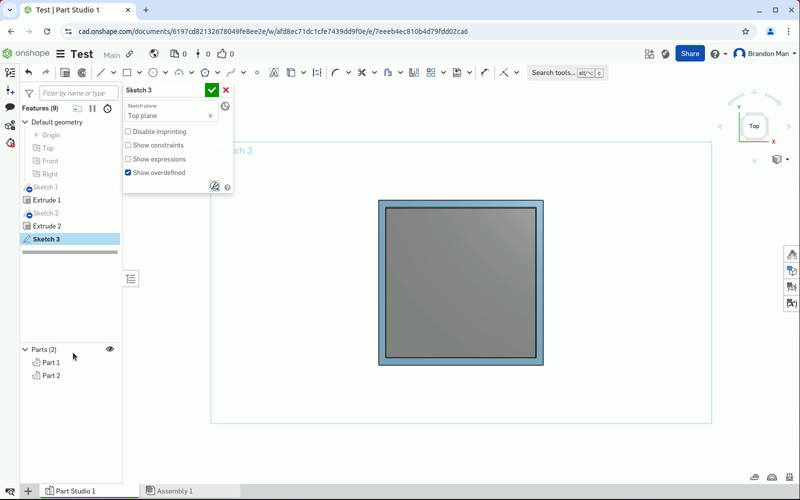
key(y)
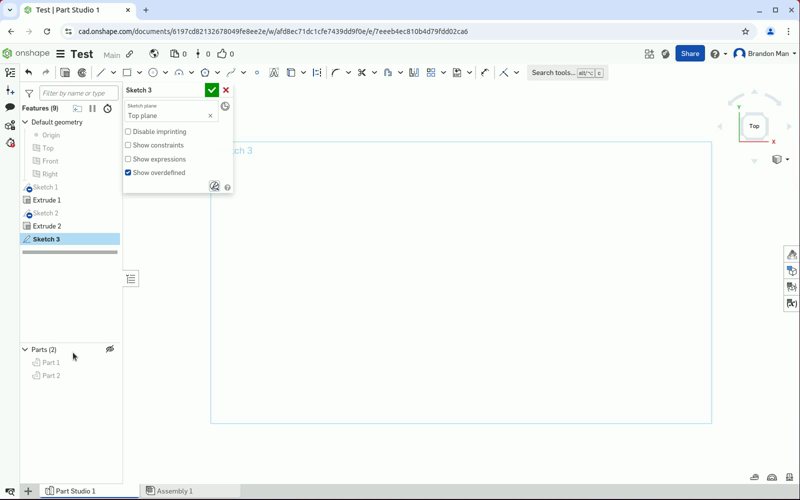
key(l)
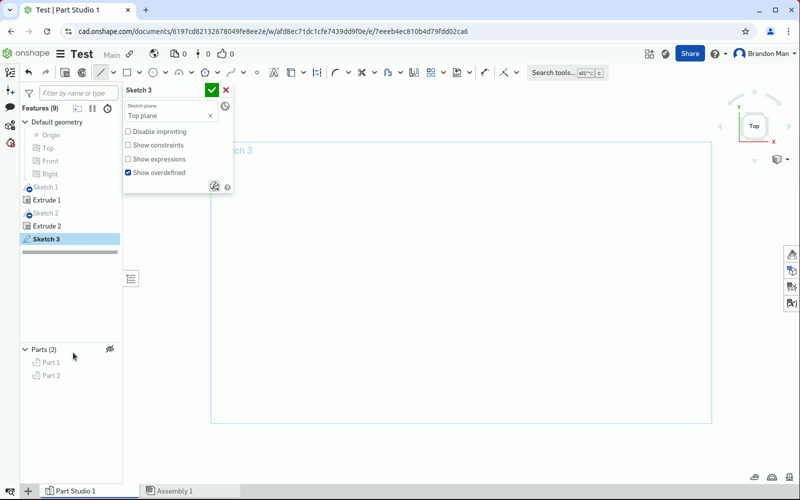
key_down(shift)
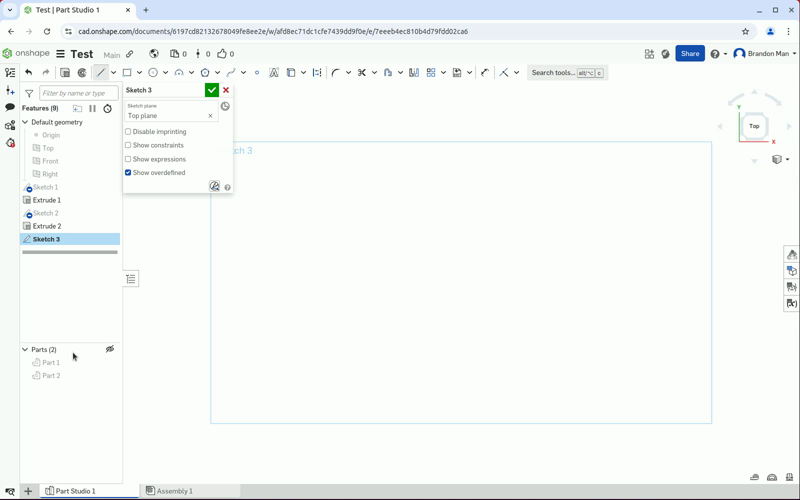
mouse_move(378, 365)
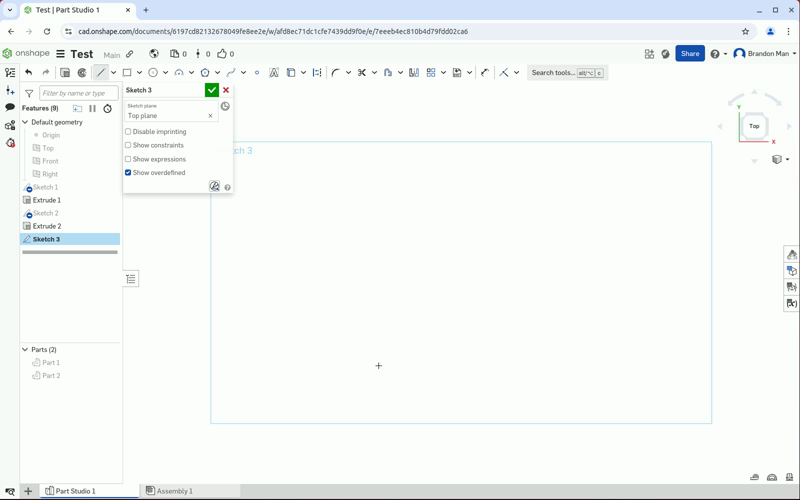
click(378, 365)
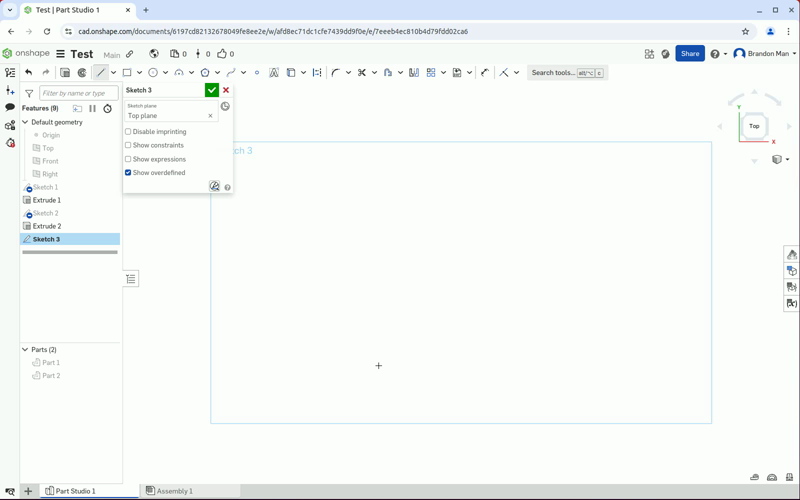
key_up(shift)
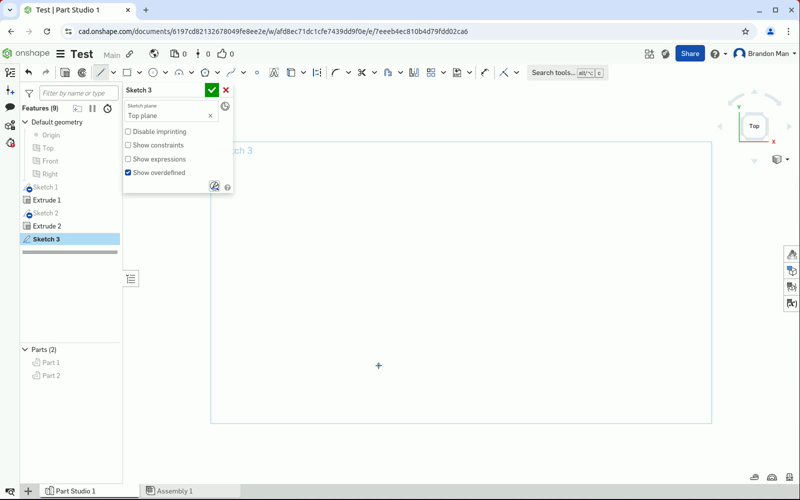
key_down(shift)
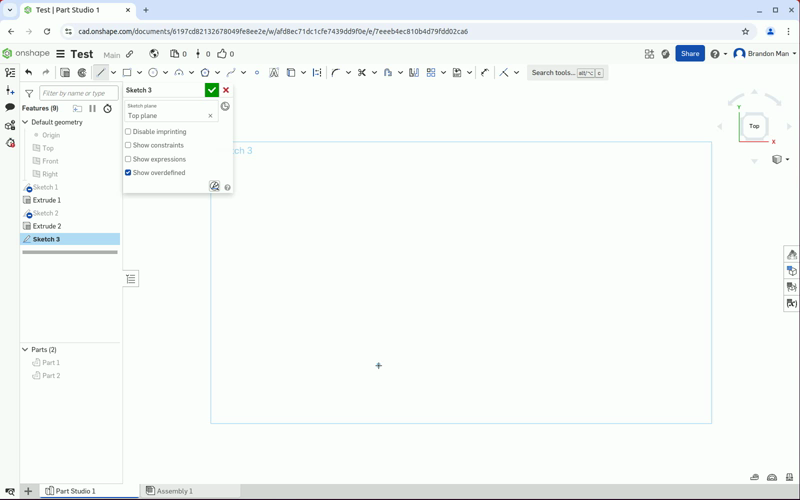
mouse_move(543, 365)
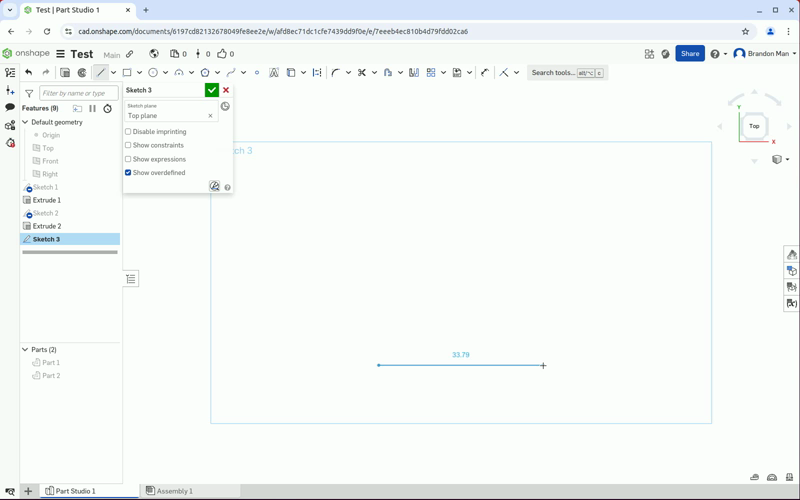
click(543, 365)
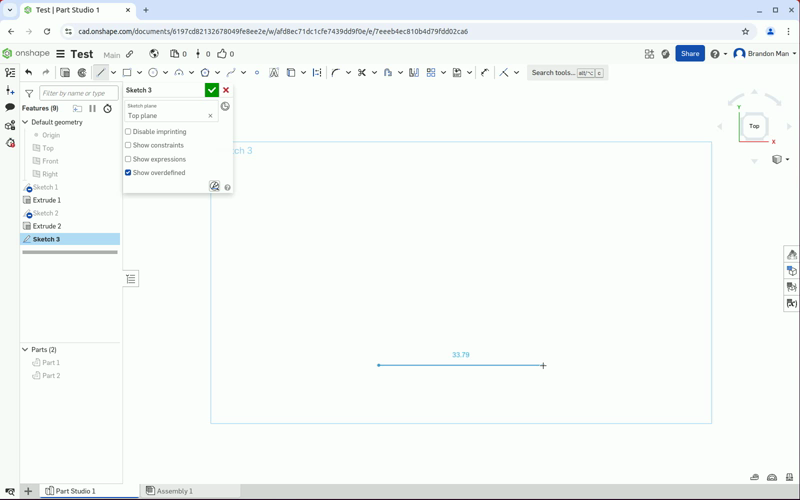
key_up(shift)
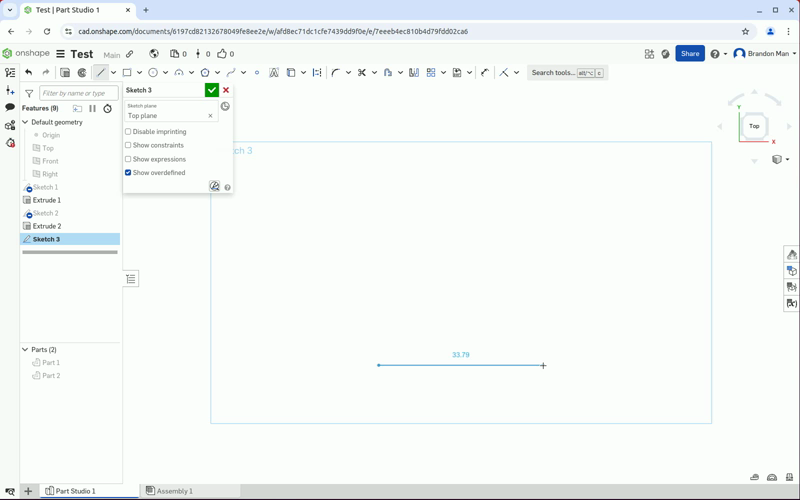
key_down(shift)
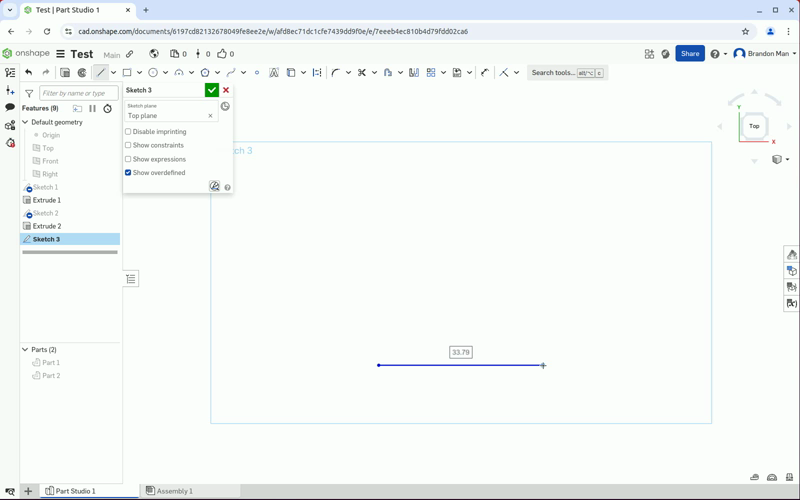
mouse_move(543, 200)
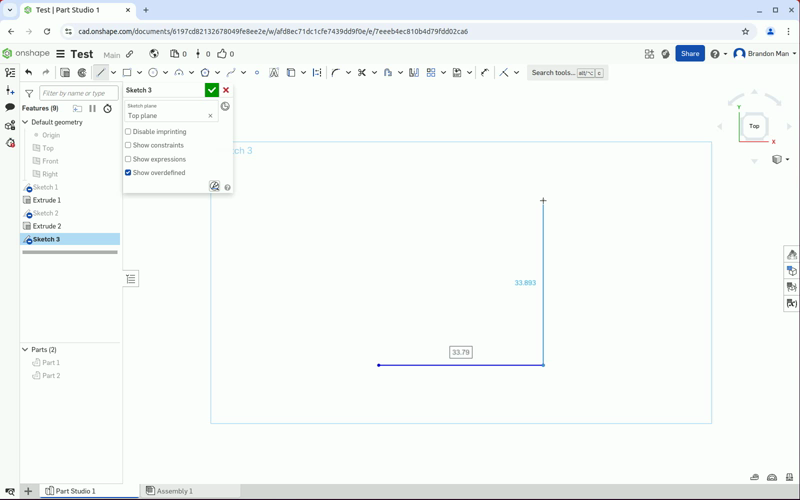
click(543, 200)
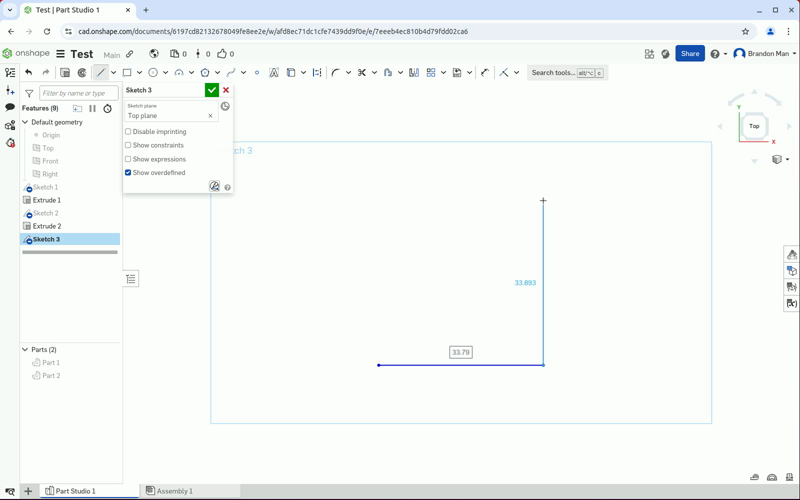
key_up(shift)
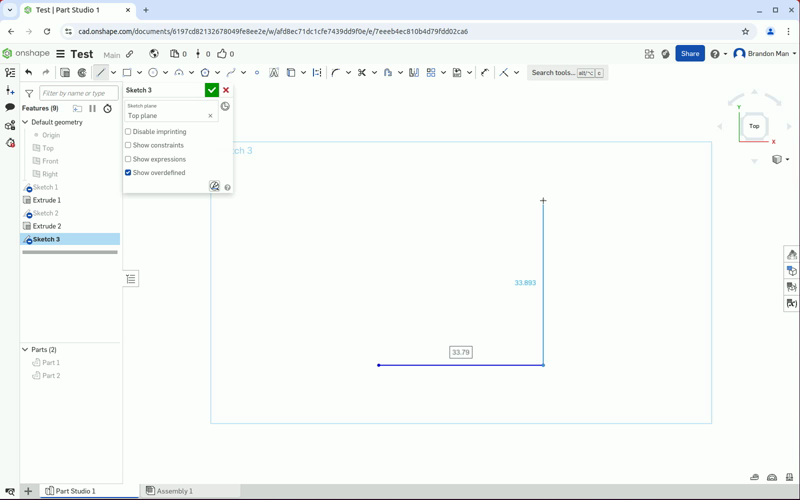
key_down(shift)
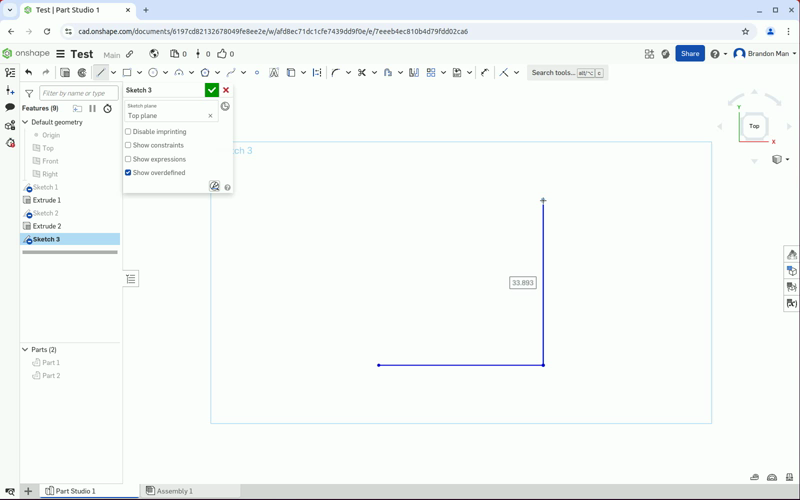
mouse_move(378, 200)
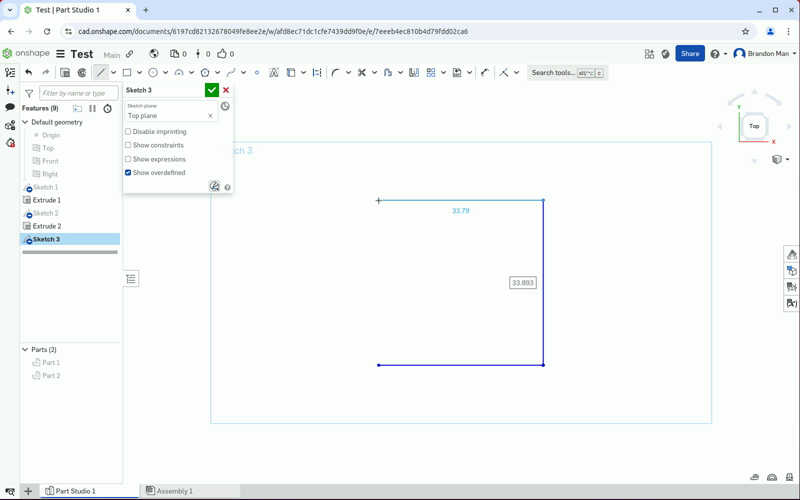
click(378, 200)
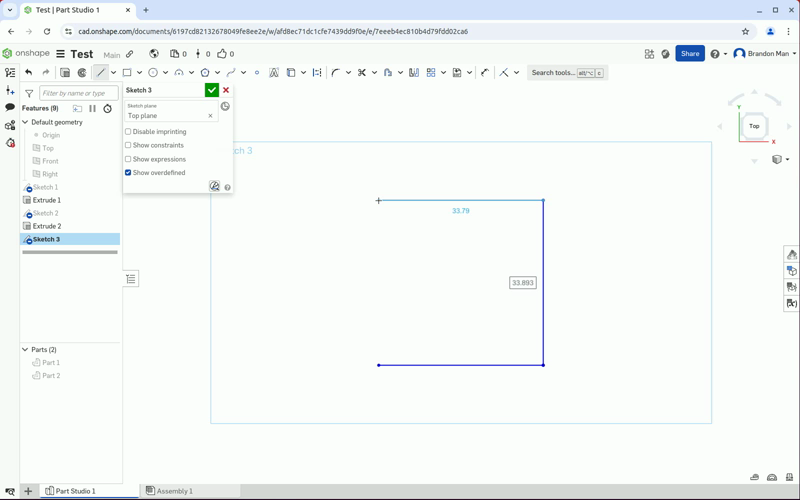
key_up(shift)
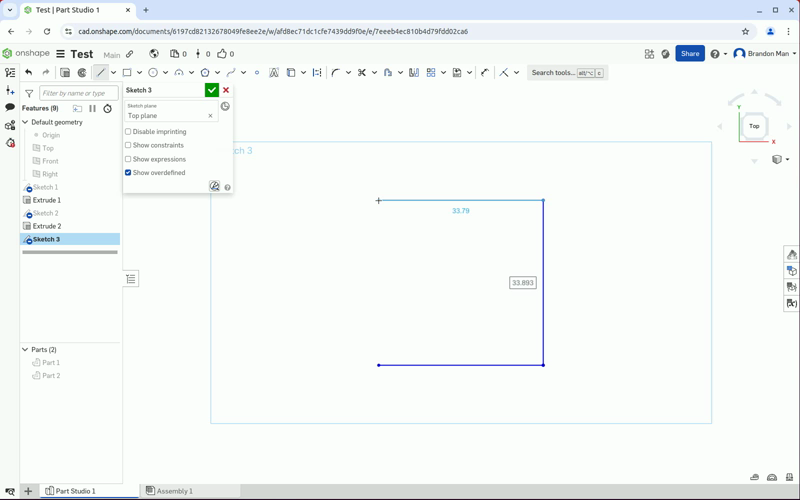
key_down(shift)
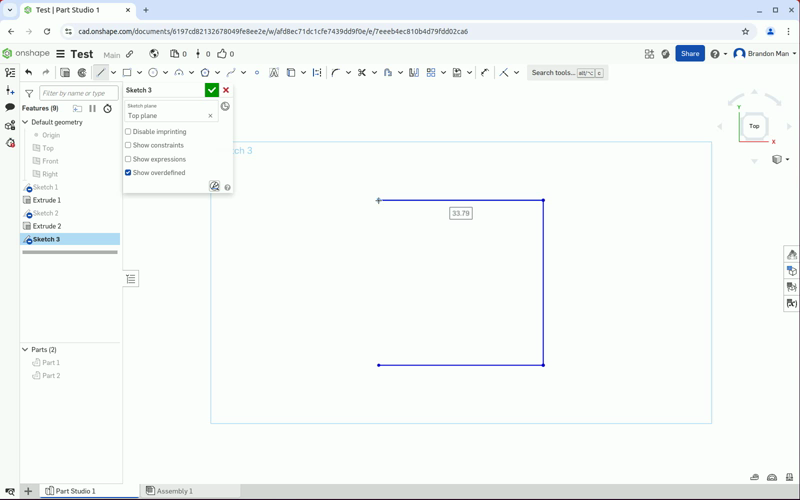
mouse_move(378, 365)
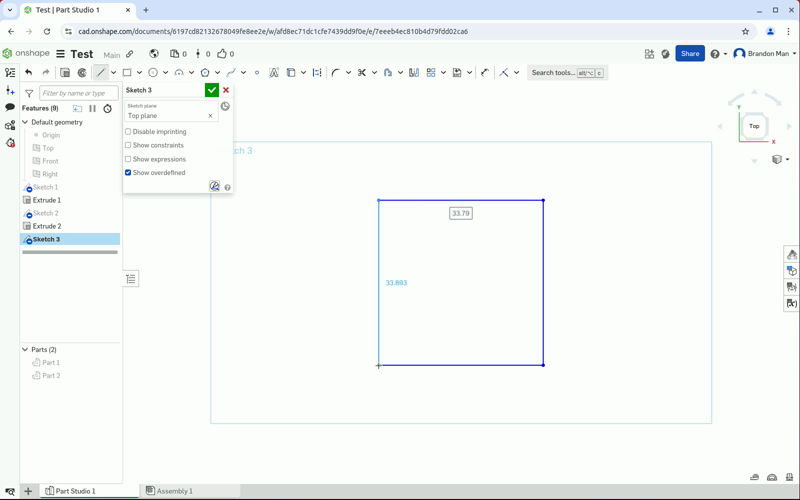
key_up(shift)
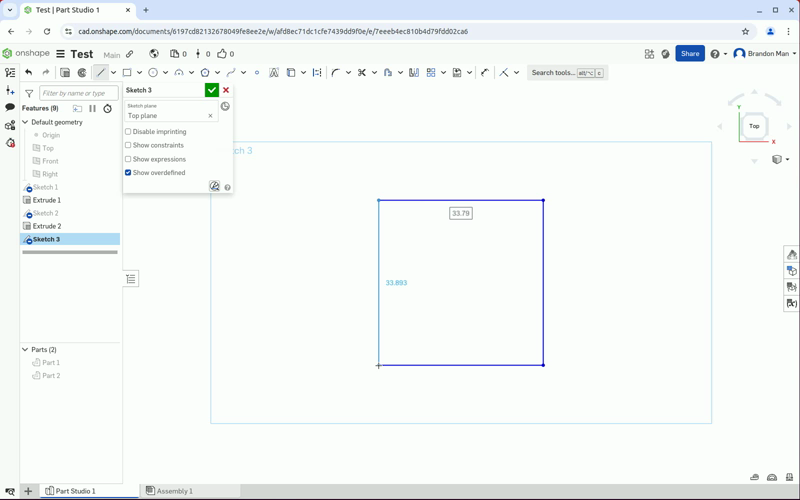
click(378, 365)
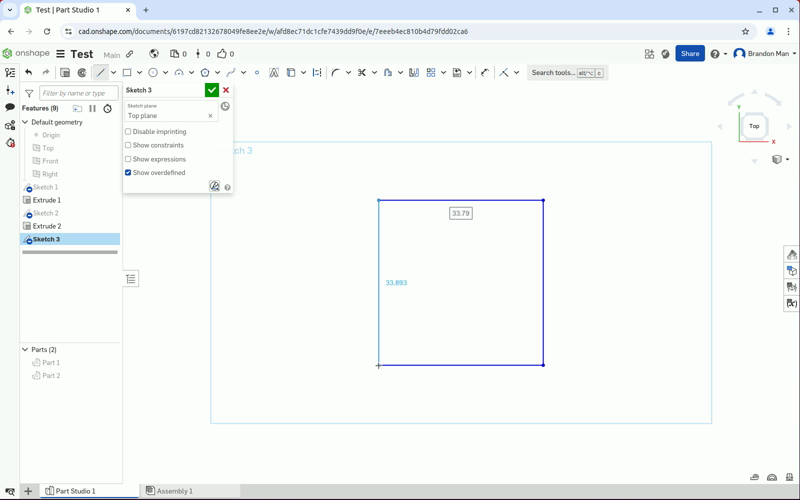
key(esc)
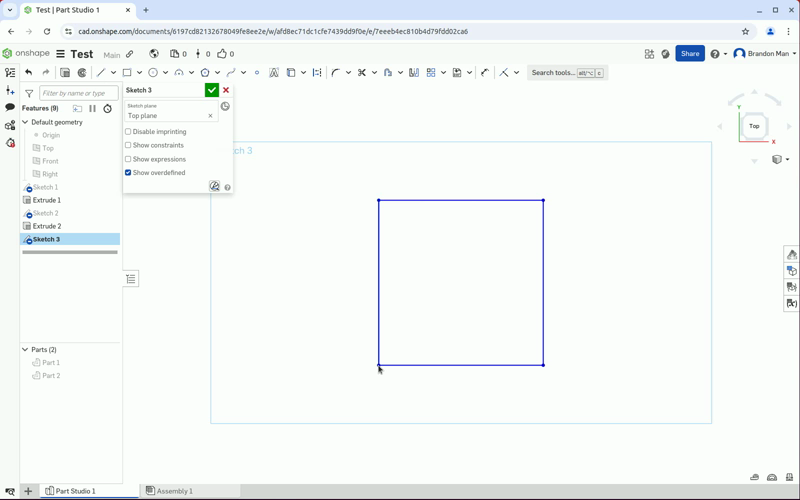
key(l)
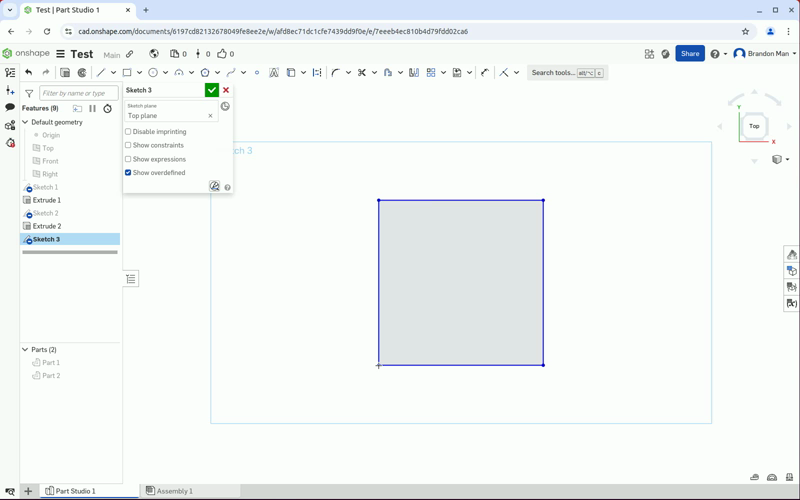
key_down(shift)
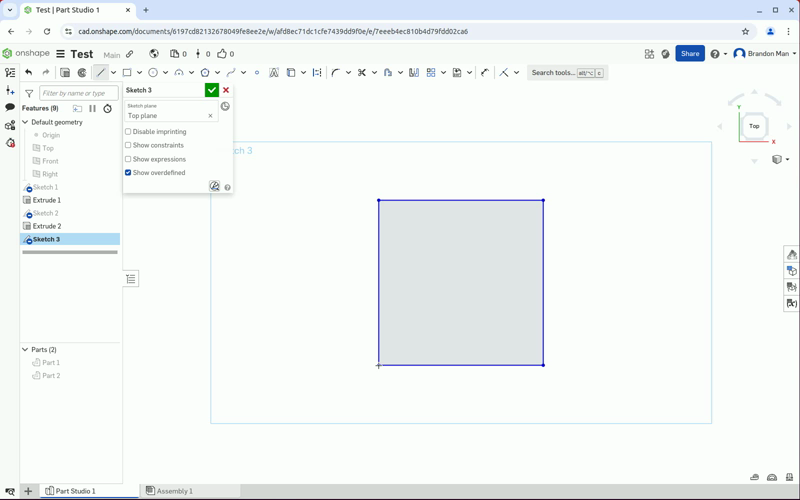
mouse_move(385, 357)
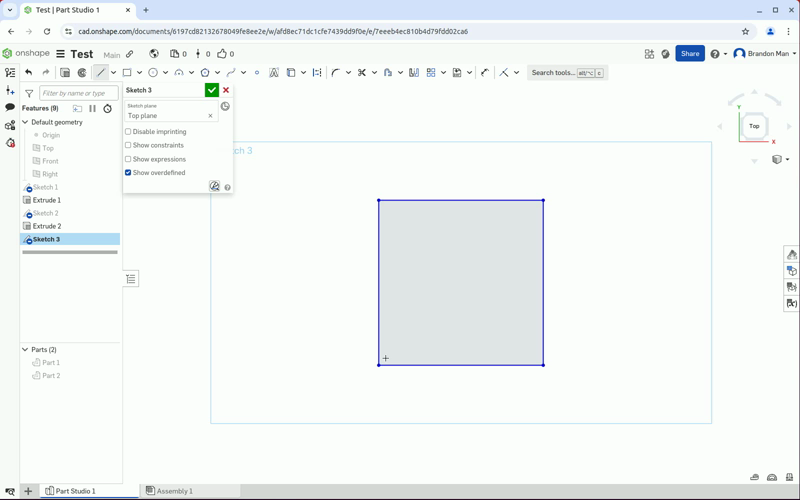
click(385, 357)
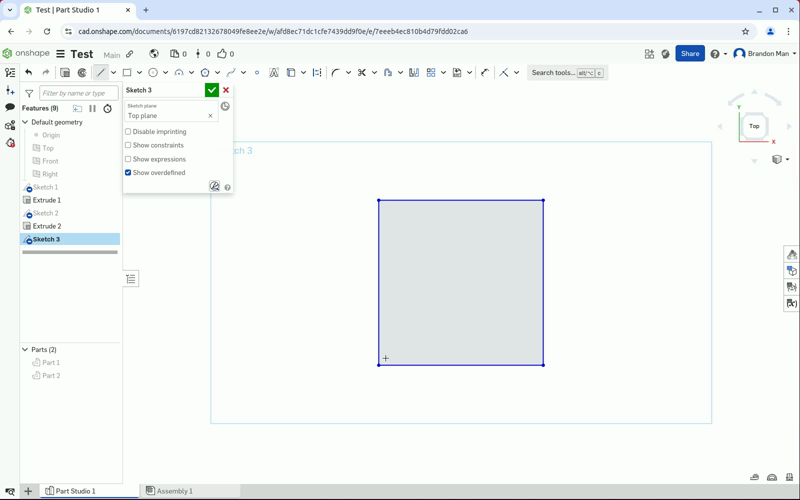
key_up(shift)
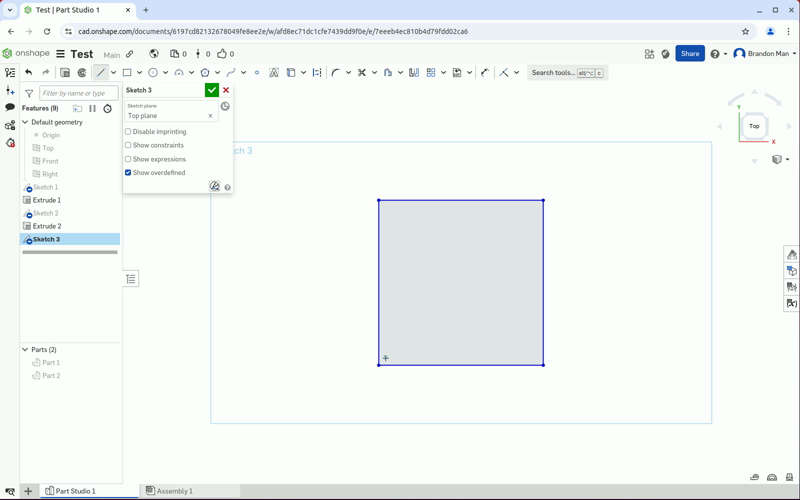
key_down(shift)
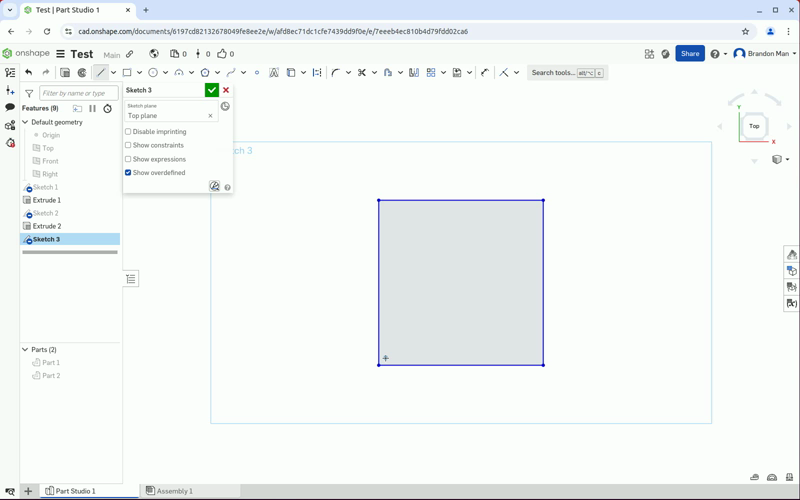
mouse_move(536, 357)
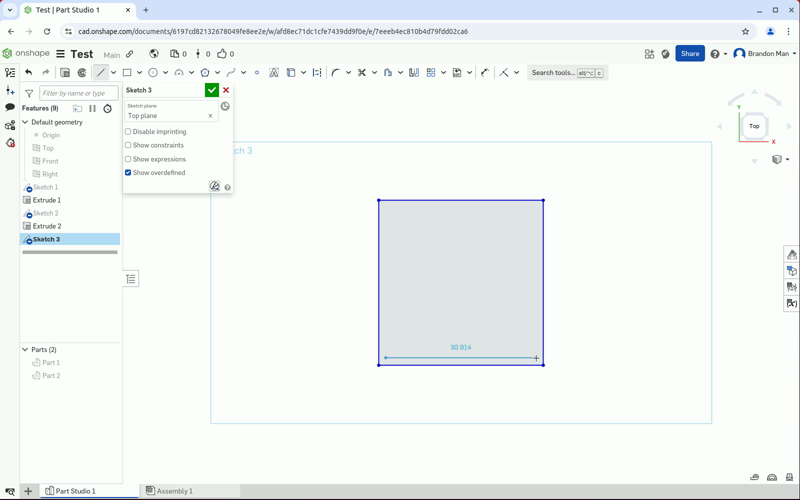
click(536, 357)
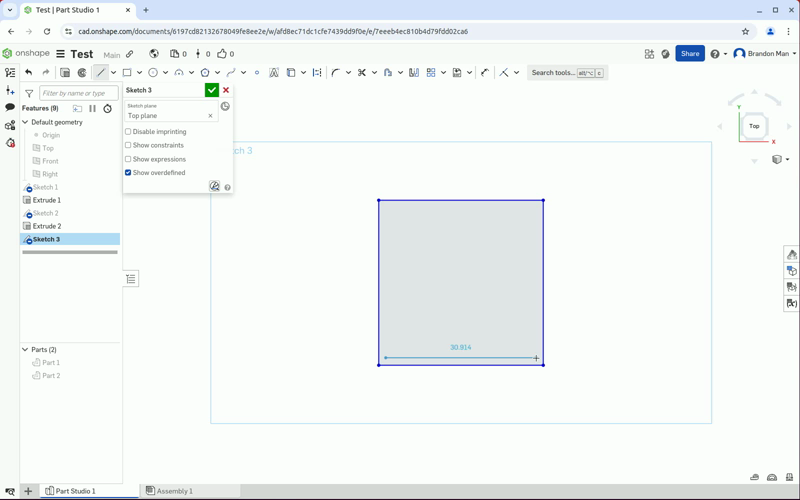
key_up(shift)
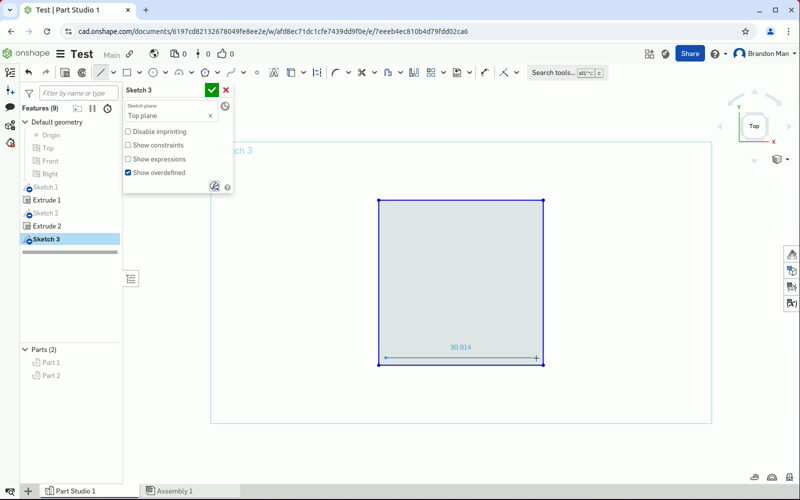
key_down(shift)
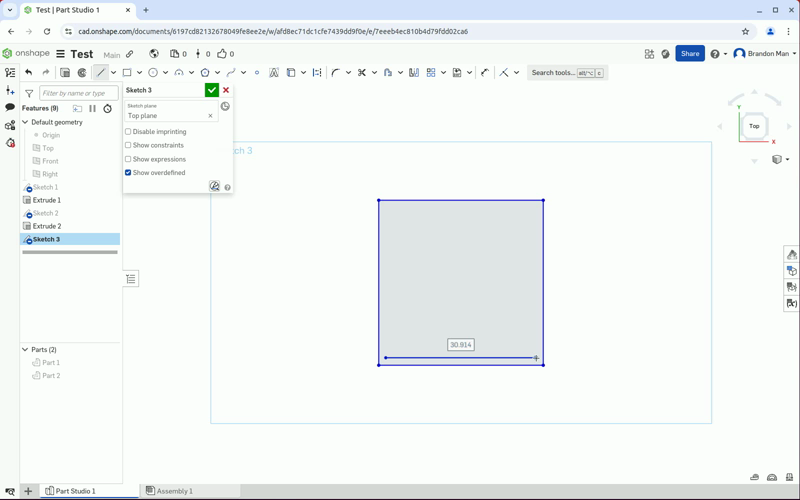
mouse_move(536, 207)
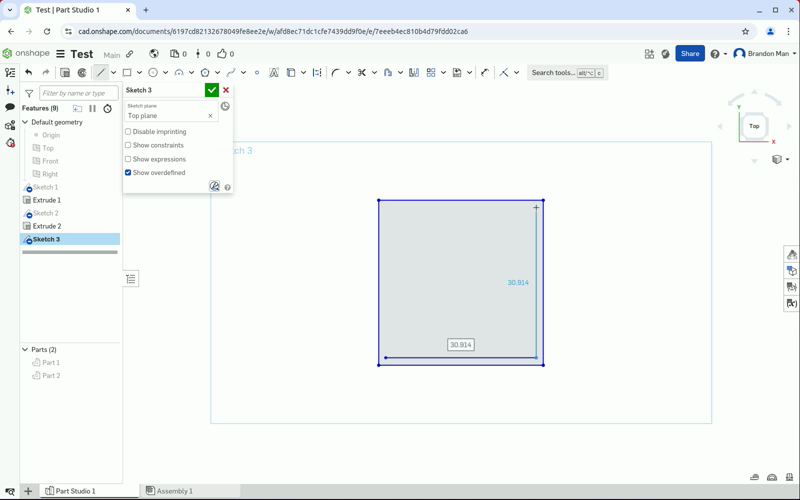
click(536, 207)
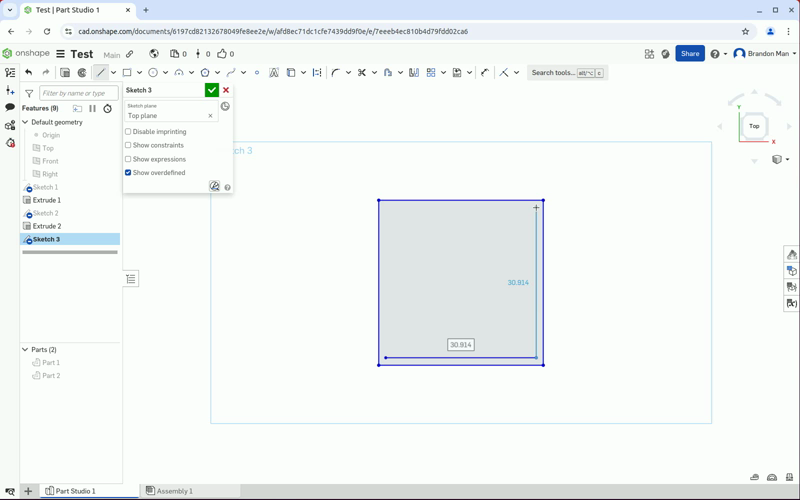
key_up(shift)
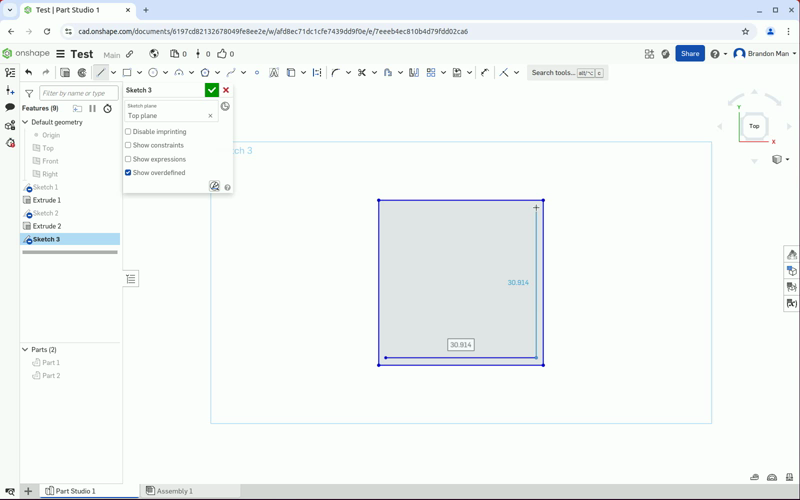
key_down(shift)
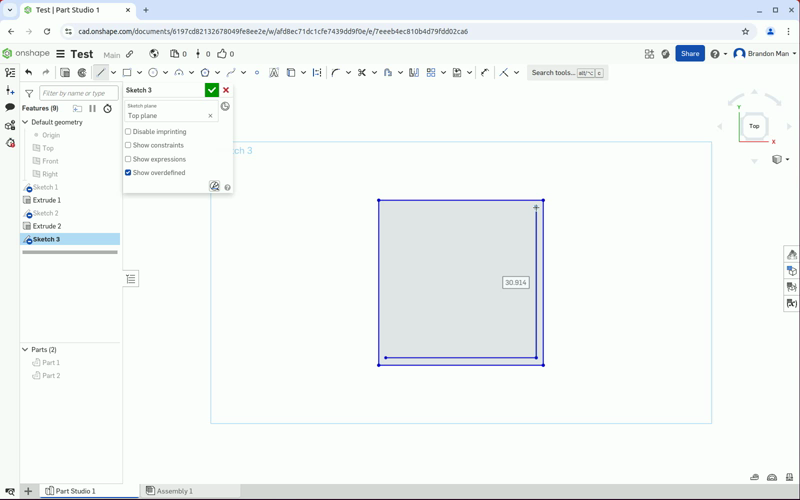
mouse_move(385, 207)
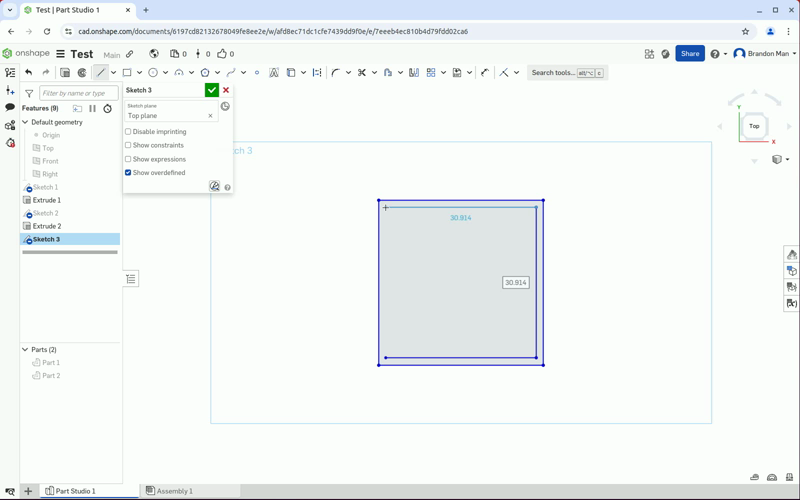
click(385, 207)
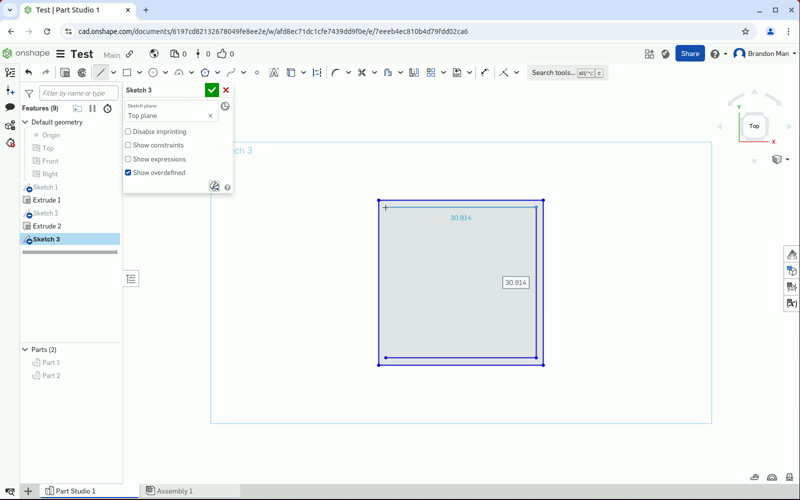
key_up(shift)
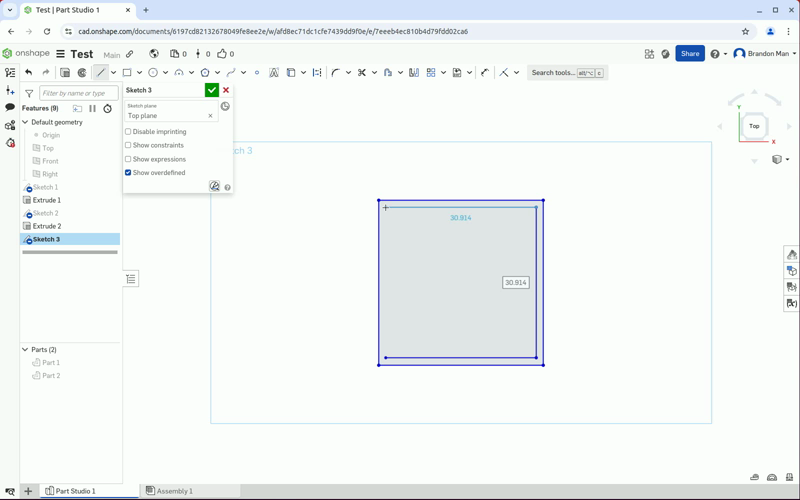
key_down(shift)
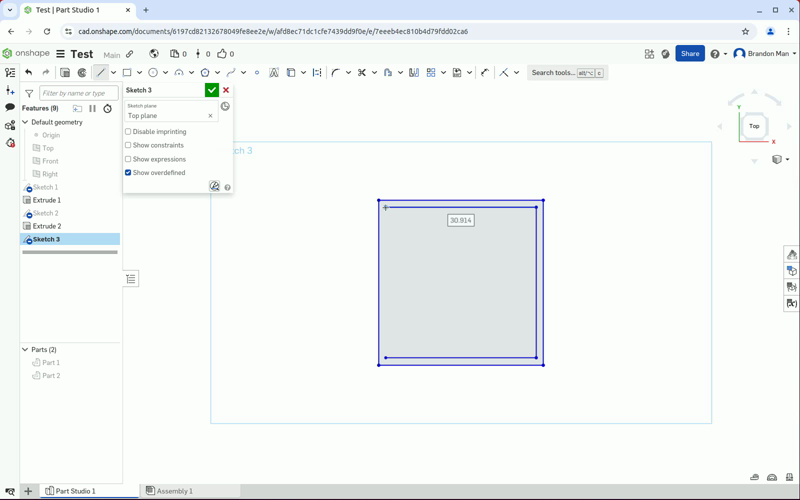
mouse_move(385, 357)
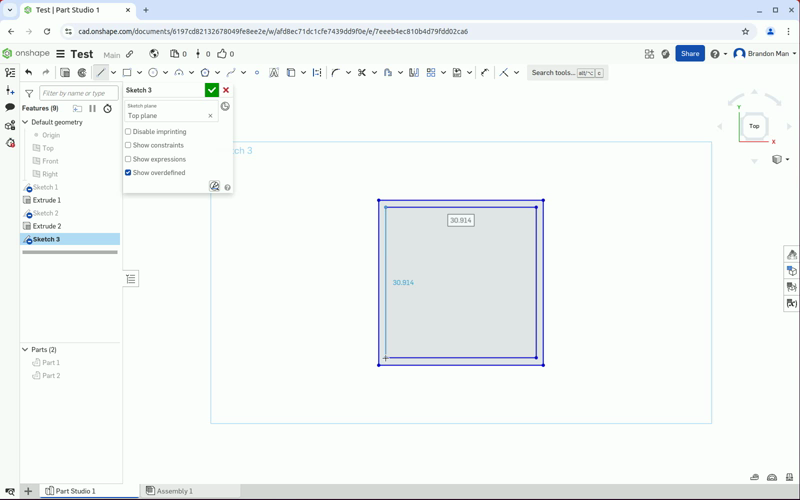
key_up(shift)
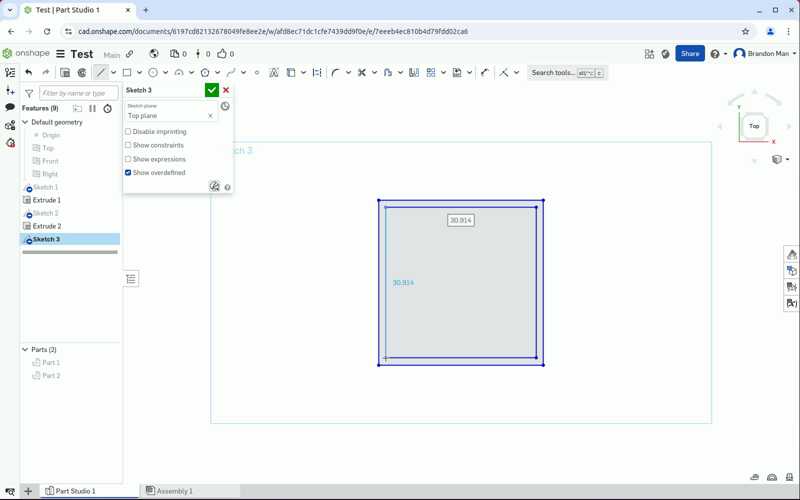
click(385, 357)
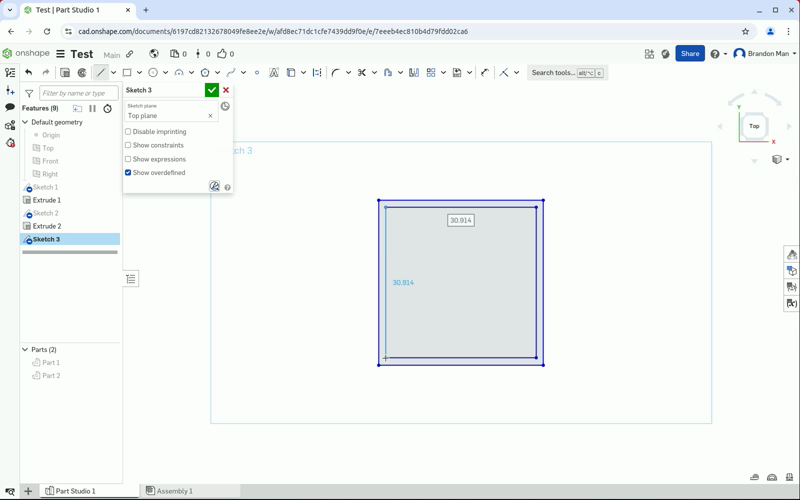
key(esc)
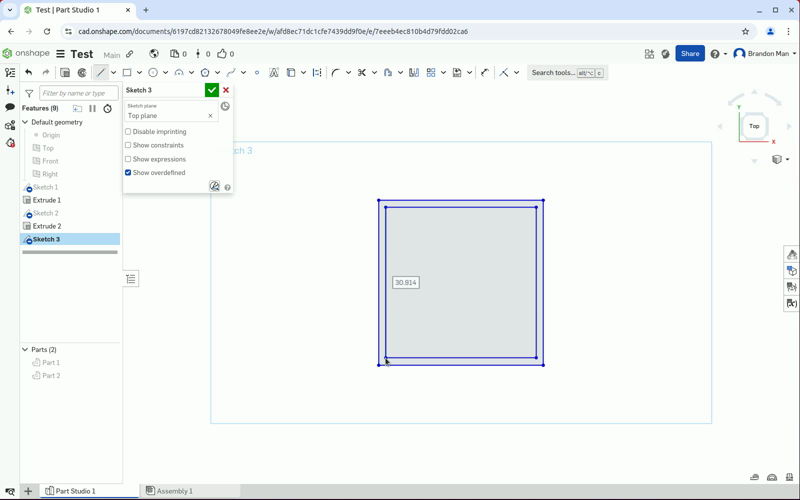
mouse_move(382, 312)
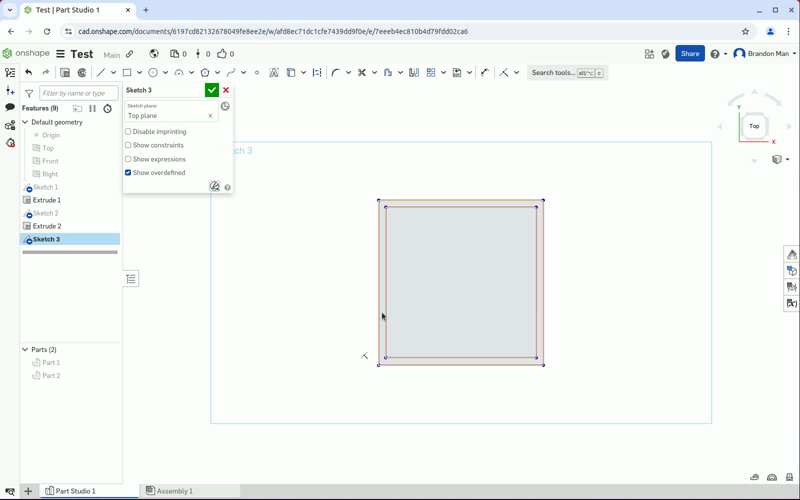
click(382, 312)
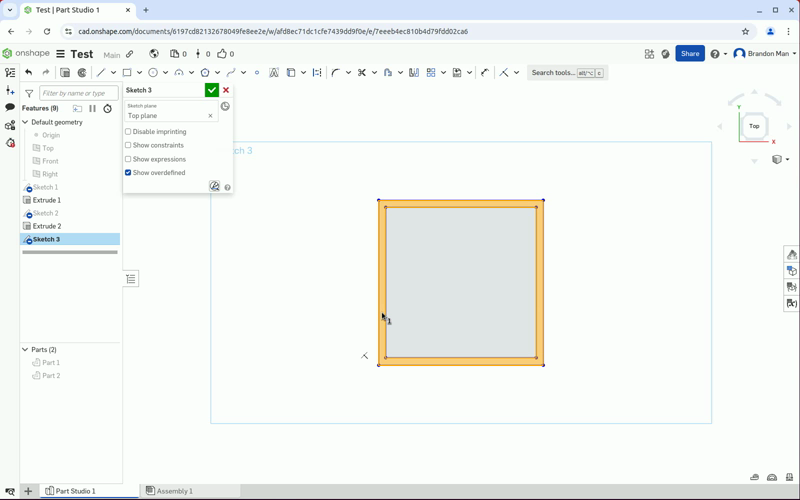
mouse_move(73, 352)
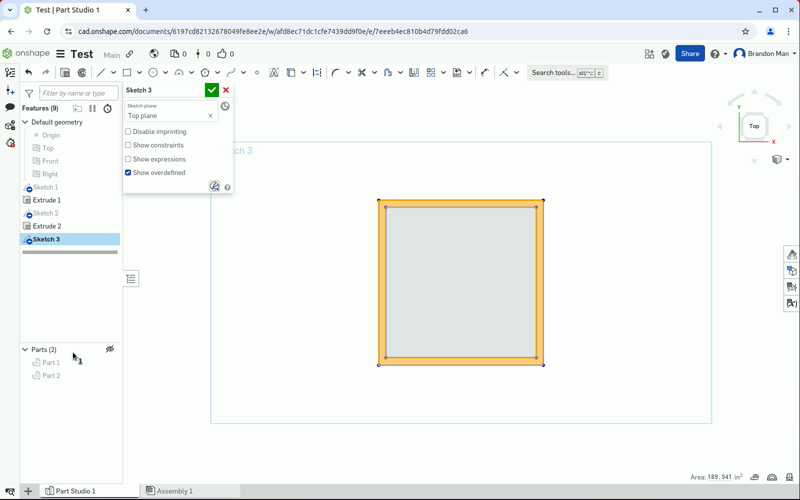
key(shift+y)
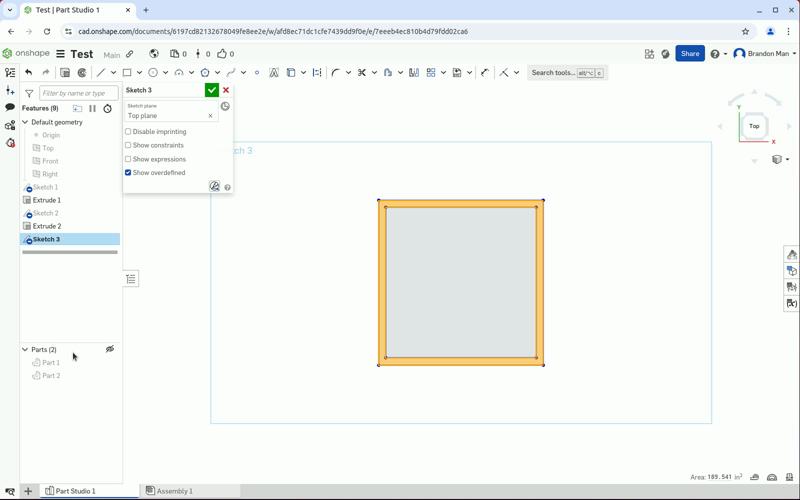
key(shift+e)
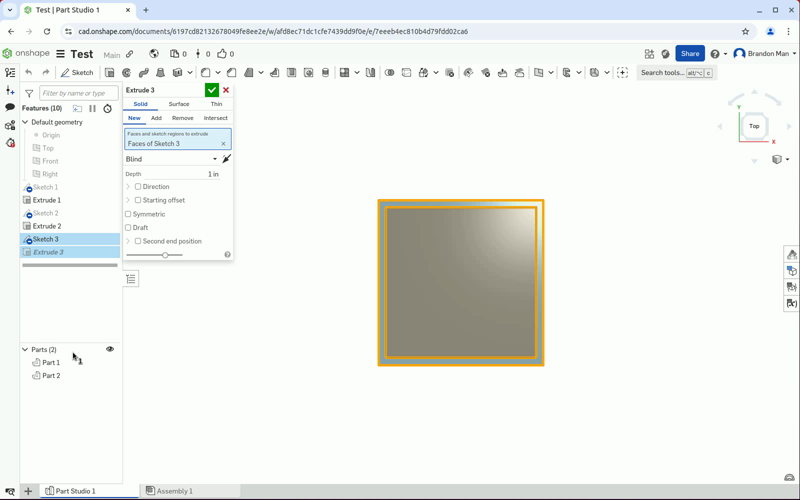
mouse_move(143, 106)
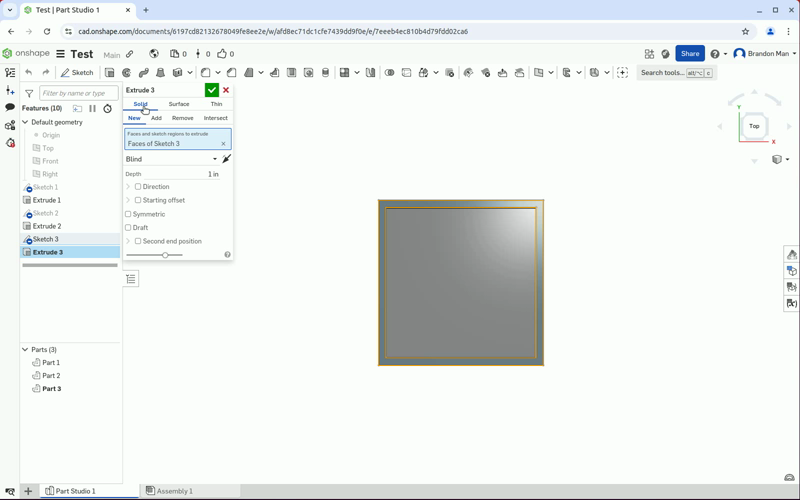
click(143, 106)
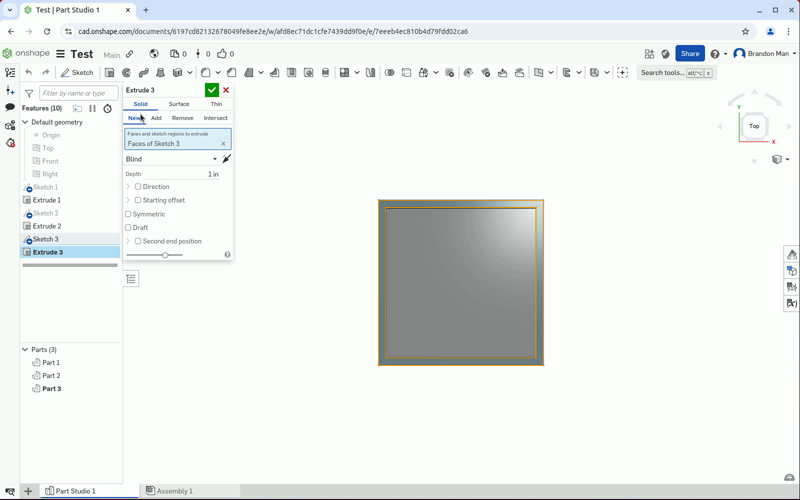
mouse_move(137, 120)
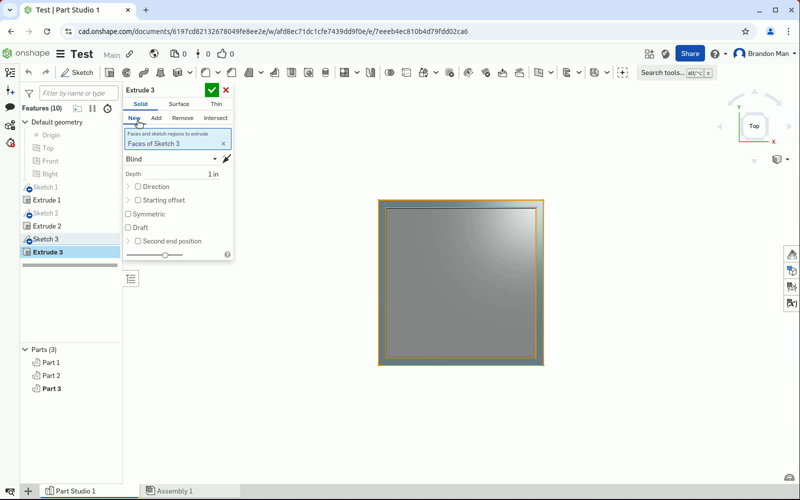
click(137, 120)
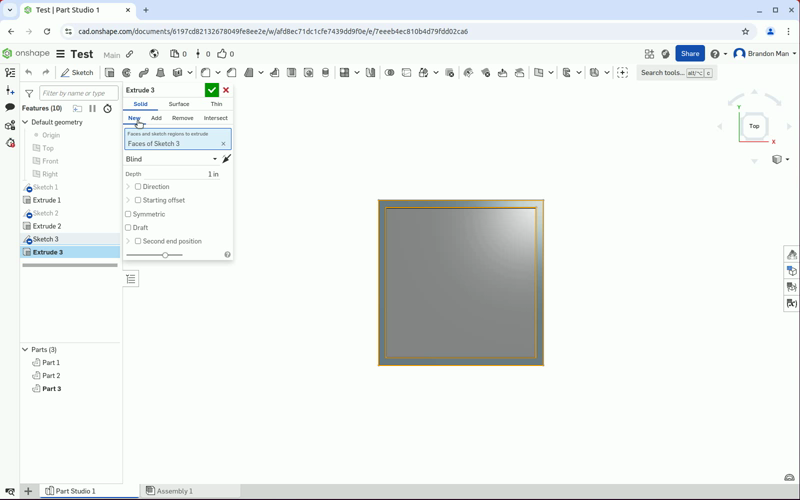
key(tab, 4)
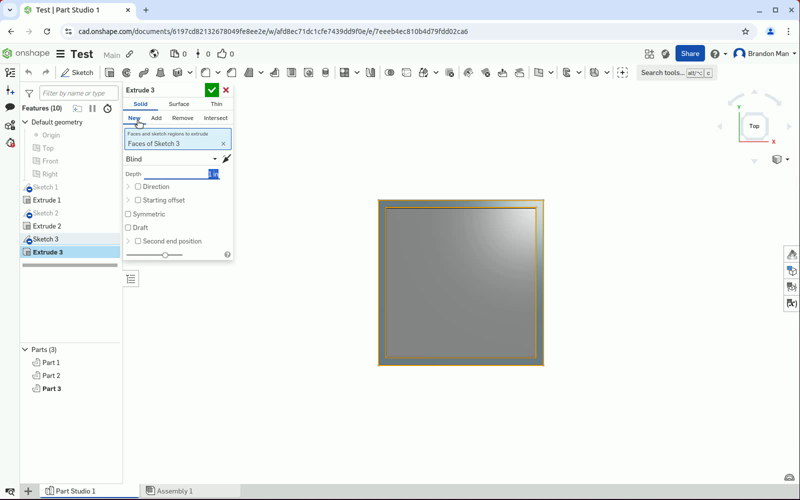
text(23.108)
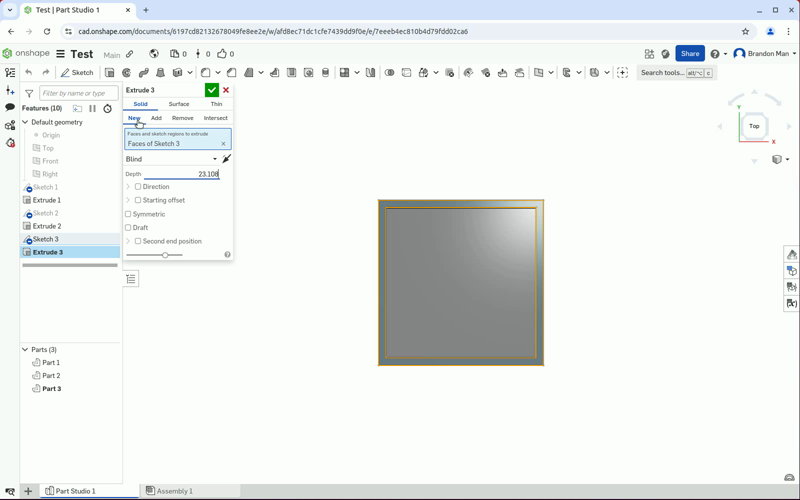
key(enter)
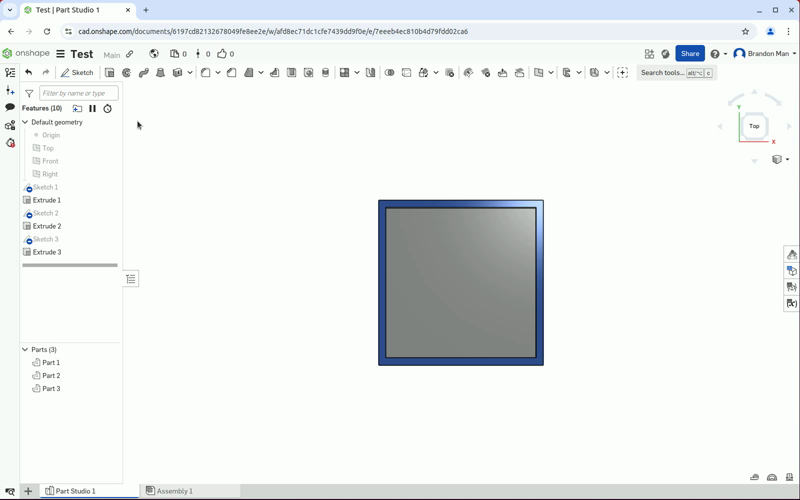
key(shift+h)
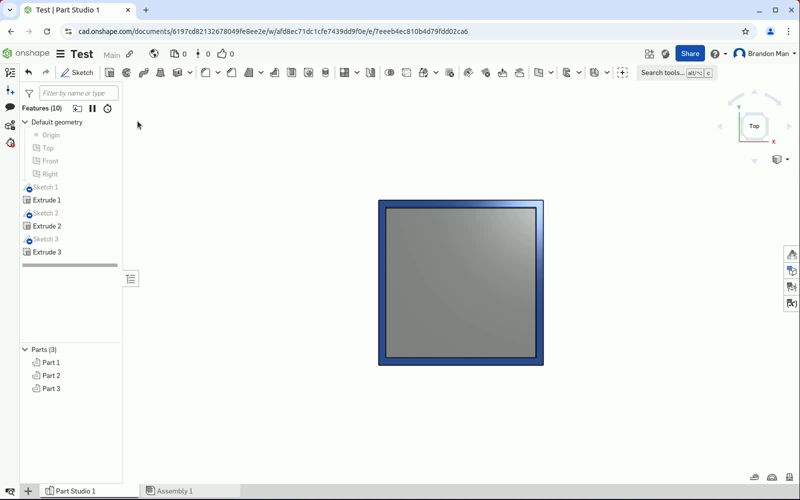
key(shift+h)
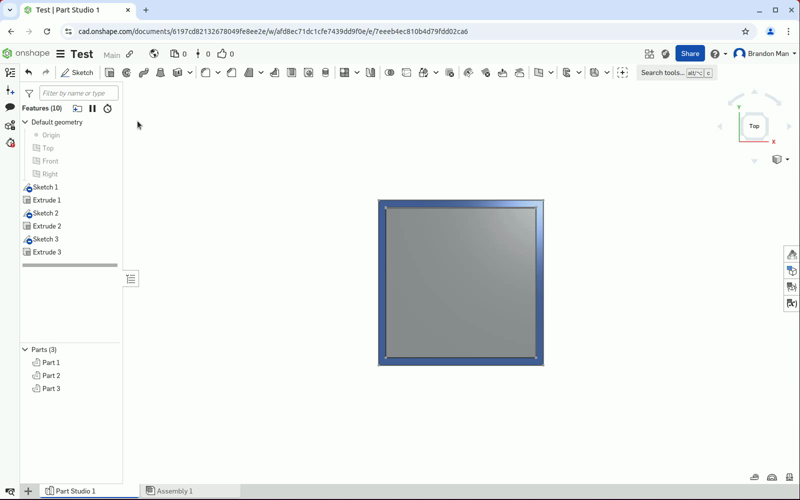
key(shift+7)
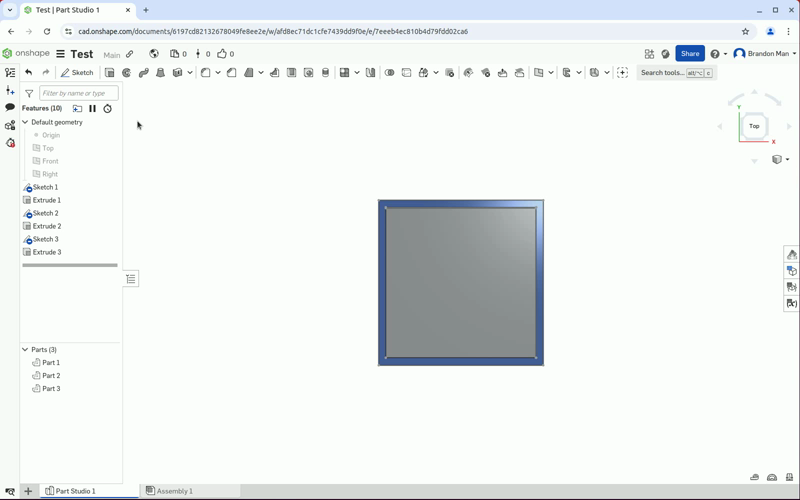
key(up, 3)
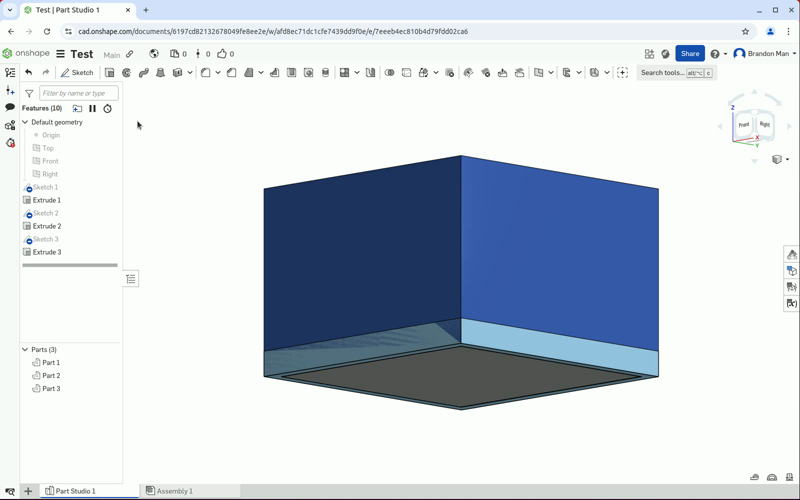
key(left, 3)
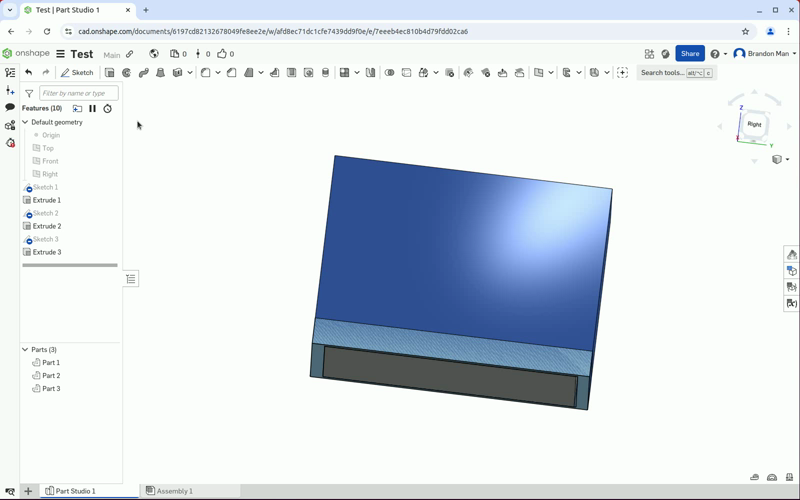
key(right, 3)
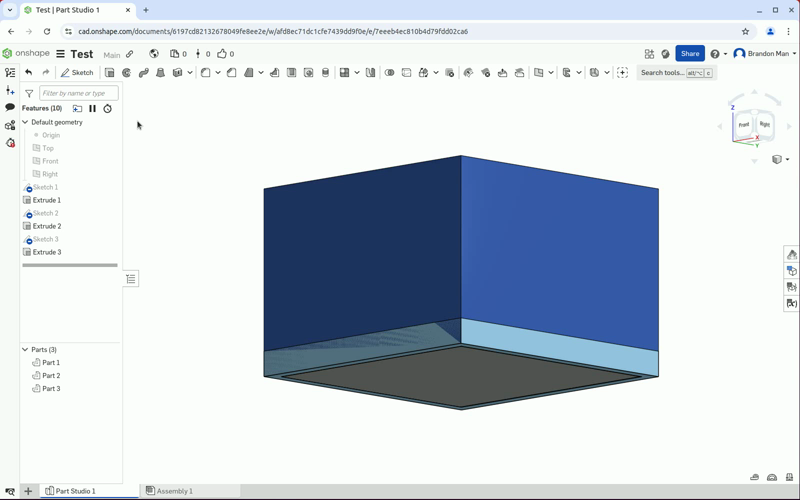
key(down, 3)
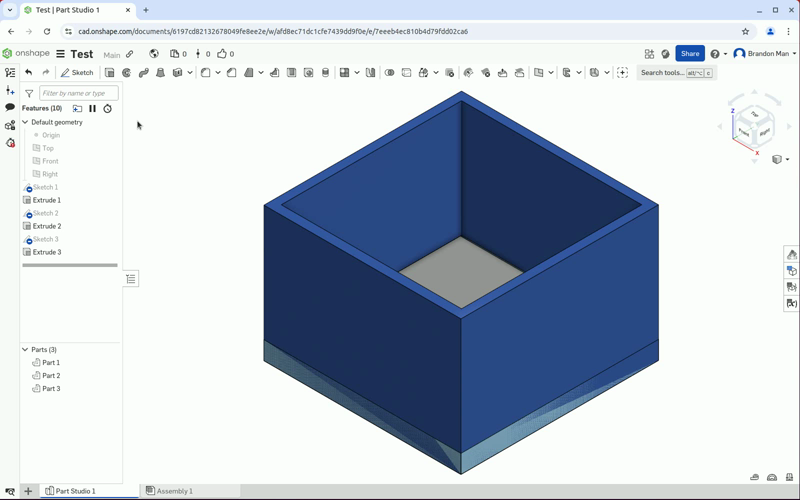
mouse_move(73, 189)
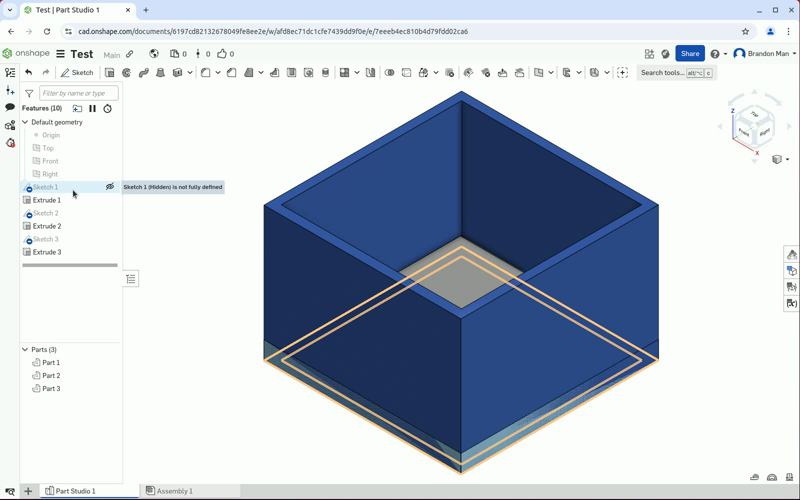
click(73, 189)